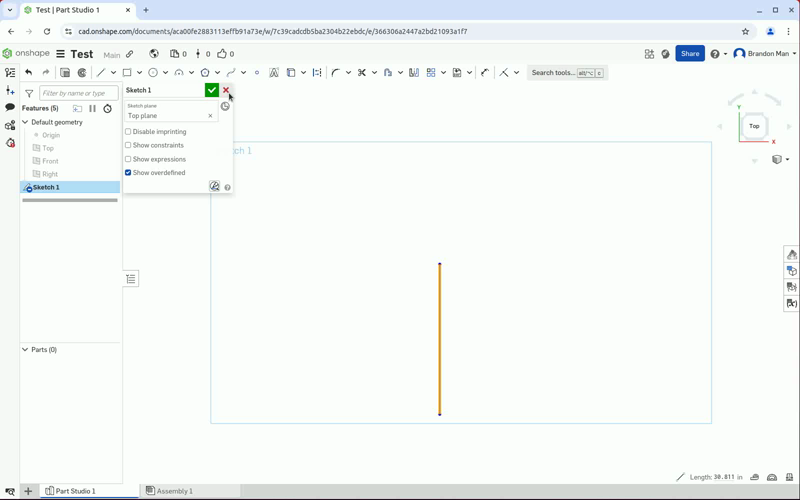
key(shift+h)
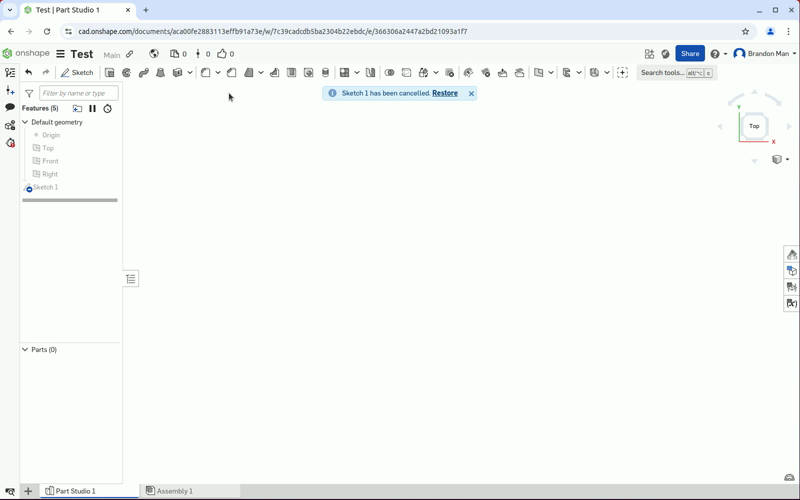
mouse_move(73, 352)
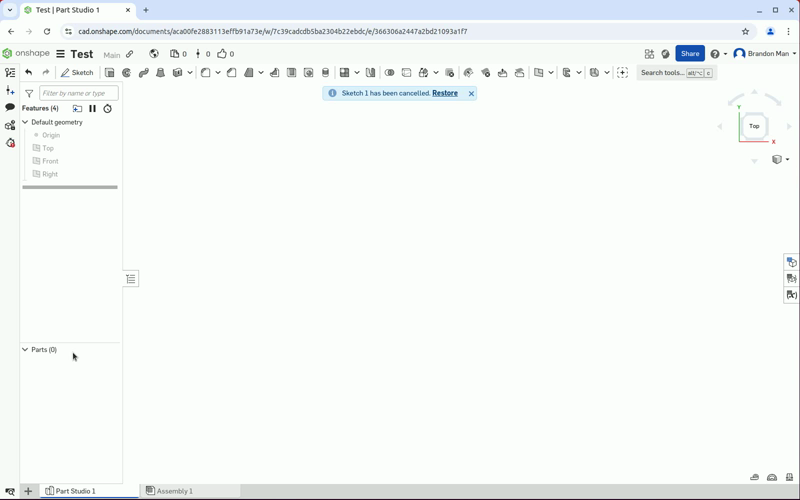
key(y)
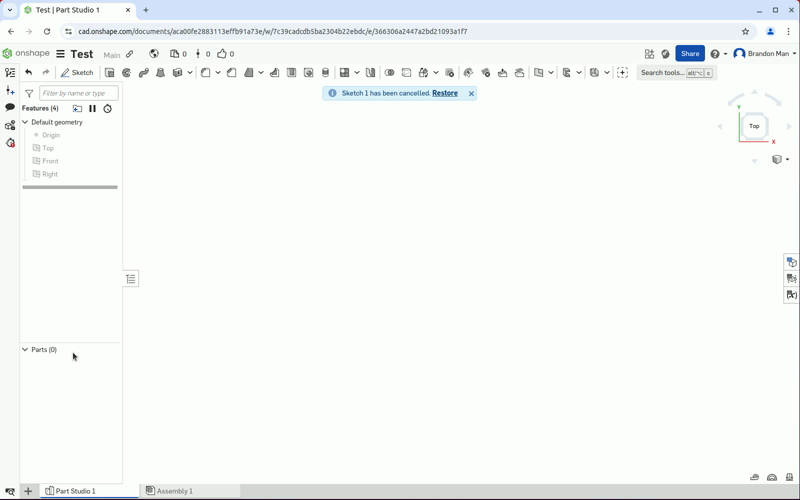
key(shift+p)
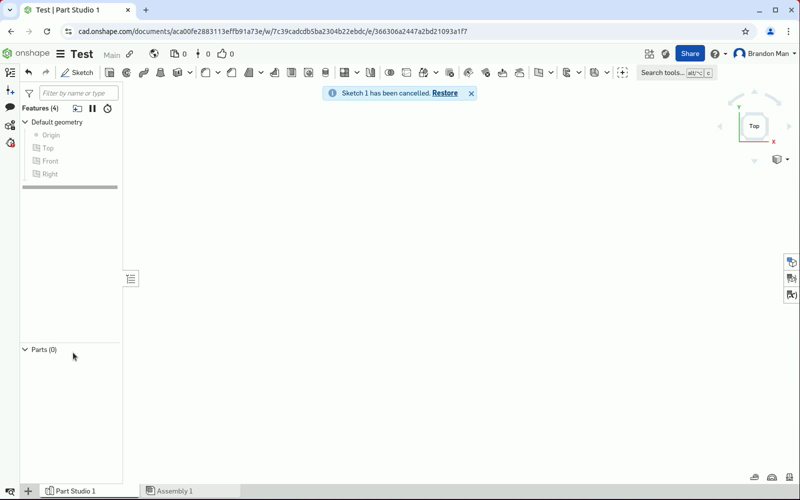
key(space)
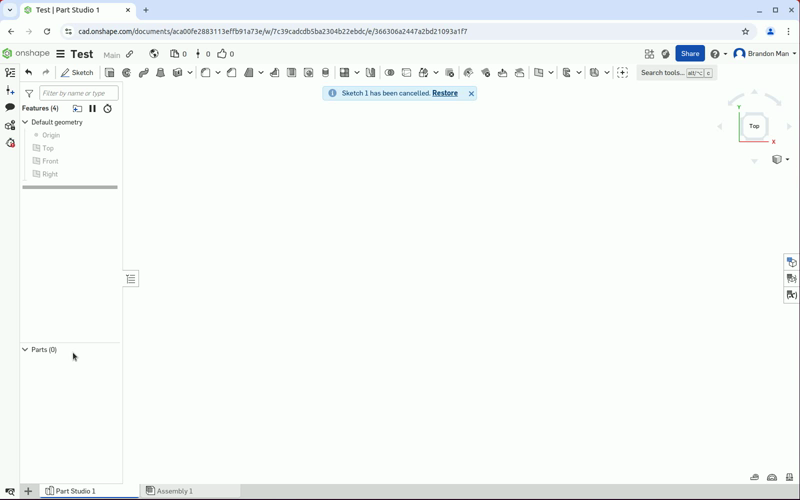
key_down(shift)
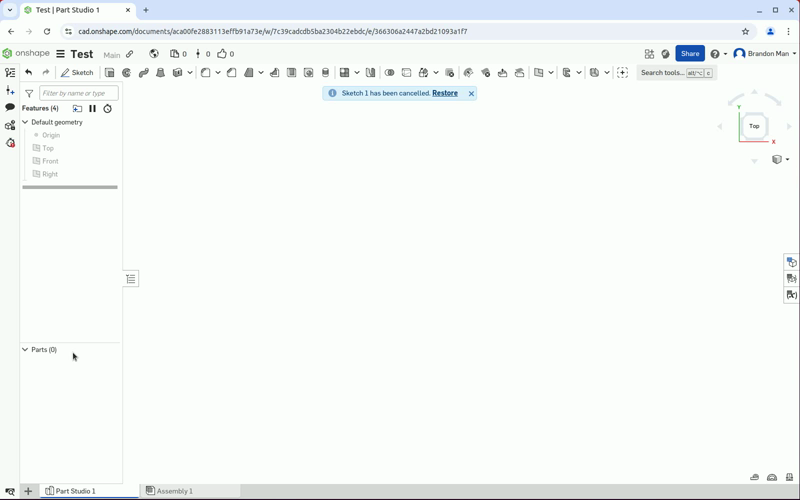
key(up)
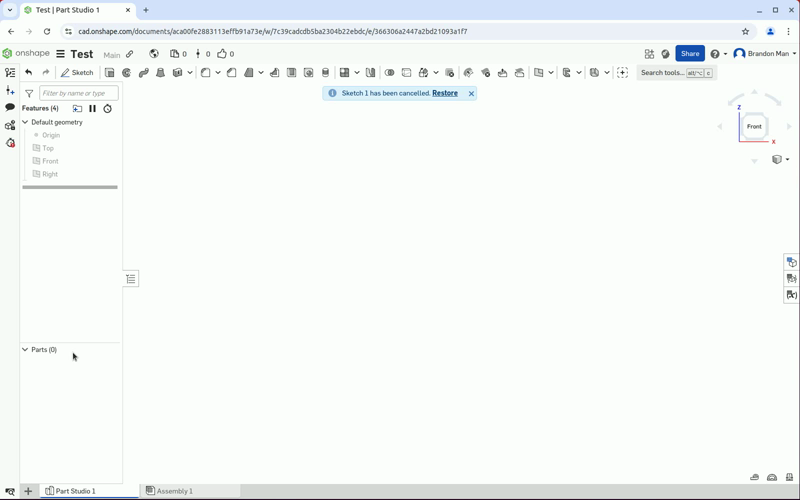
key_up(shift)
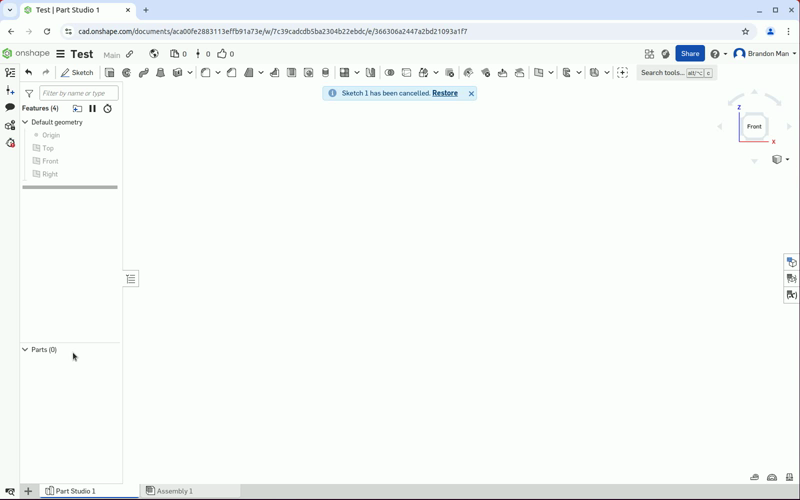
mouse_move(73, 352)
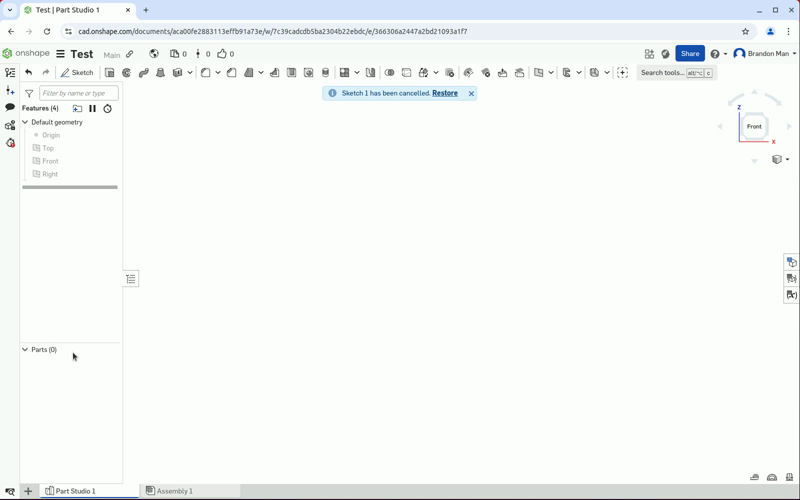
key(shift+y)
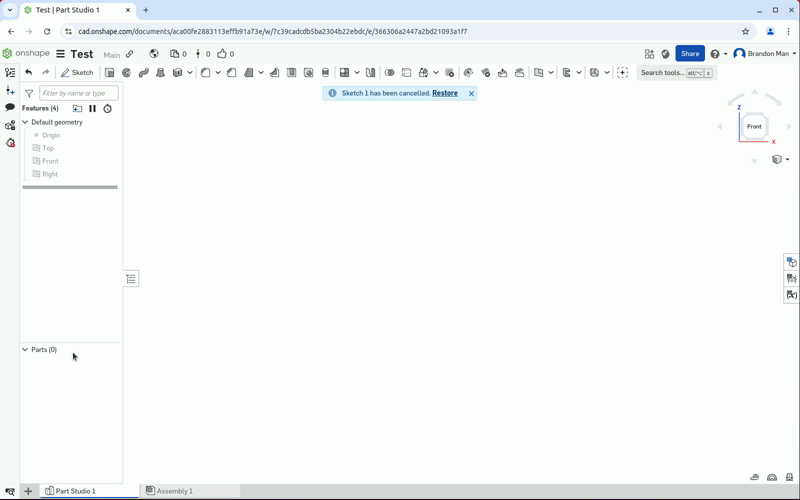
key(shift+s)
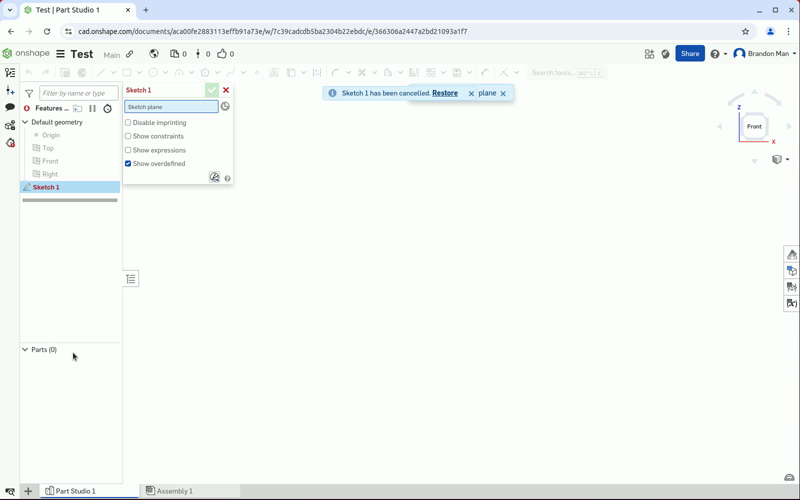
mouse_move(73, 163)
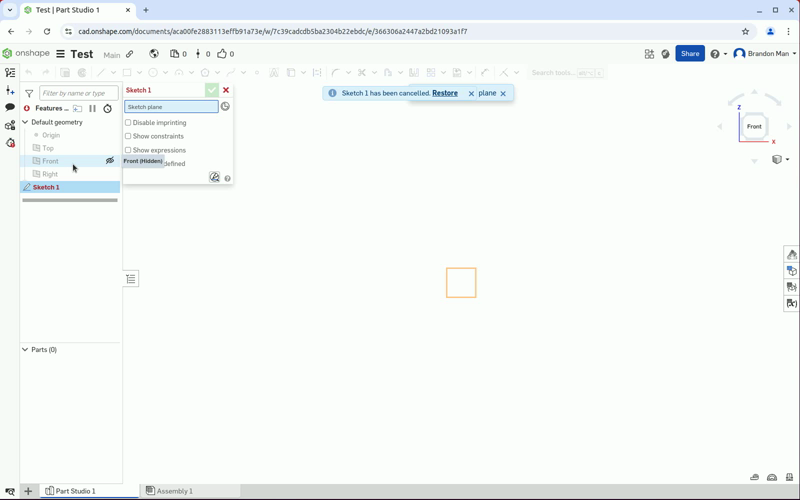
click(73, 163)
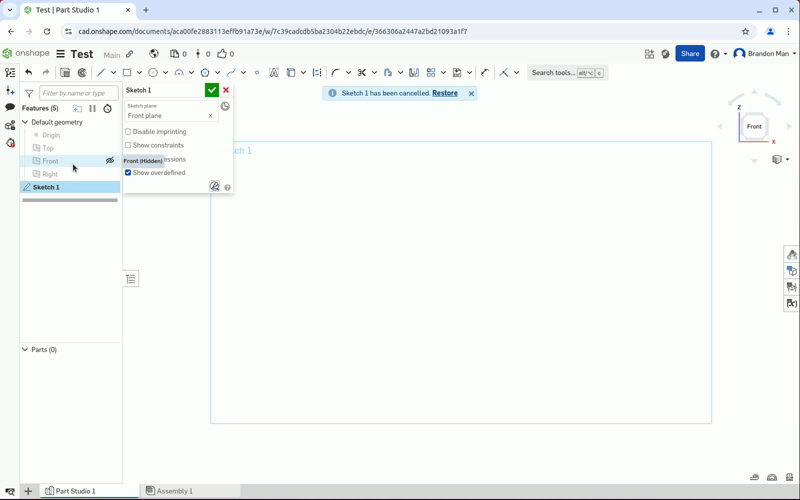
mouse_move(73, 352)
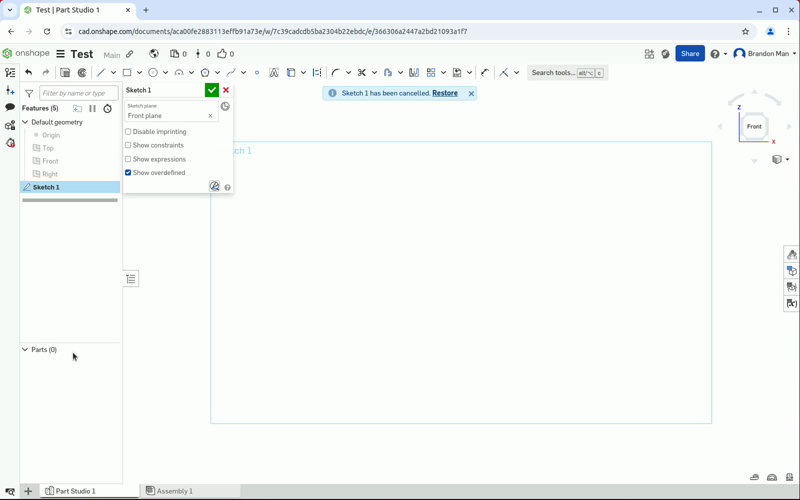
key(y)
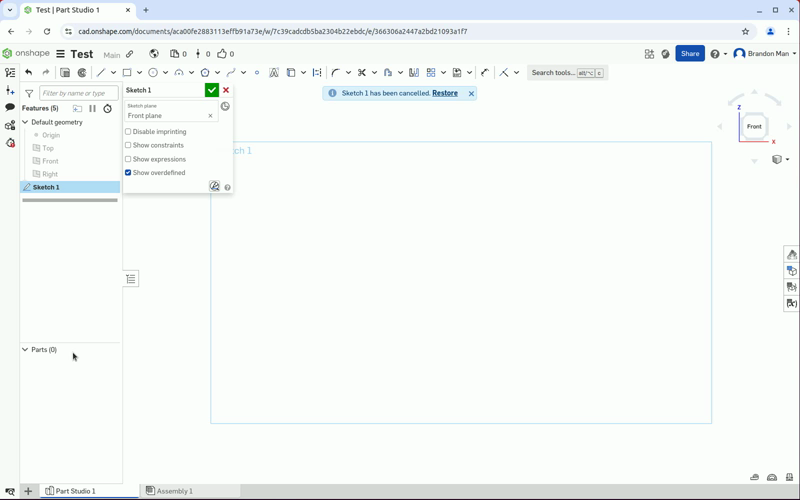
key(l)
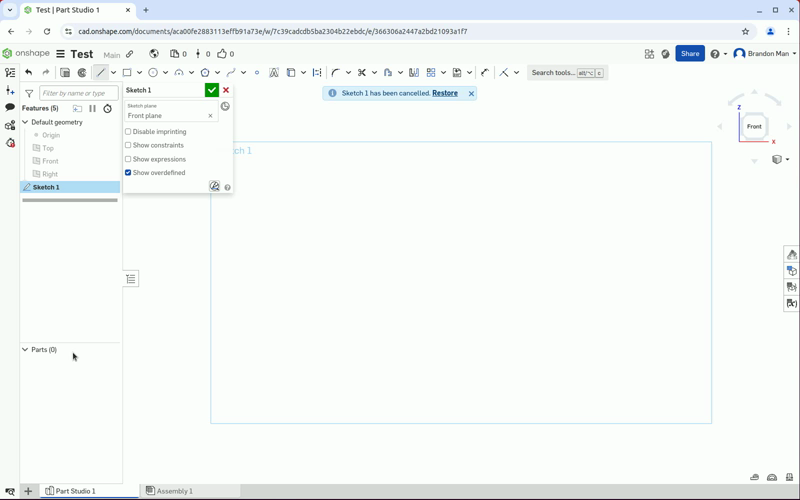
key_down(shift)
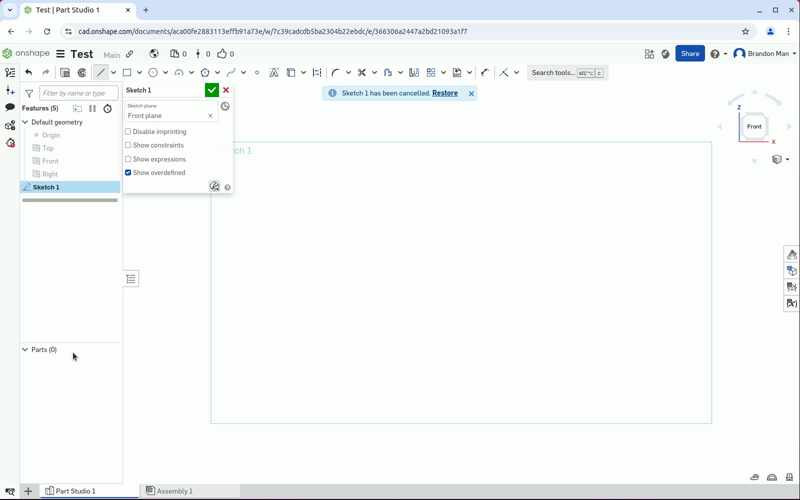
mouse_move(460, 395)
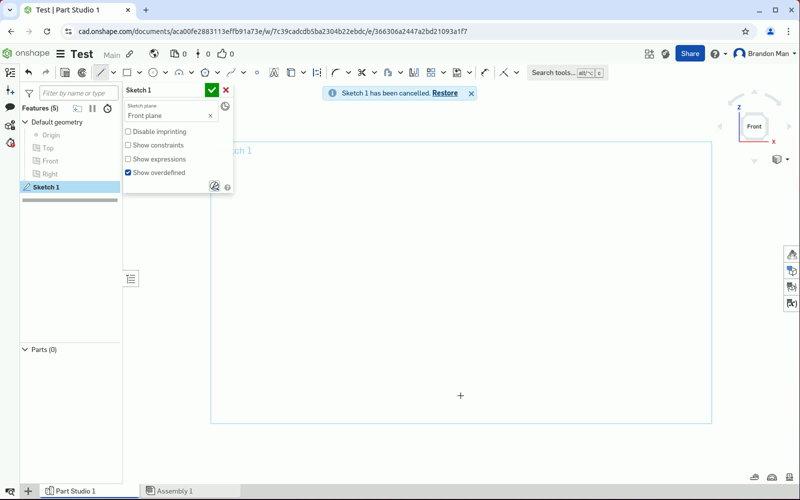
click(460, 395)
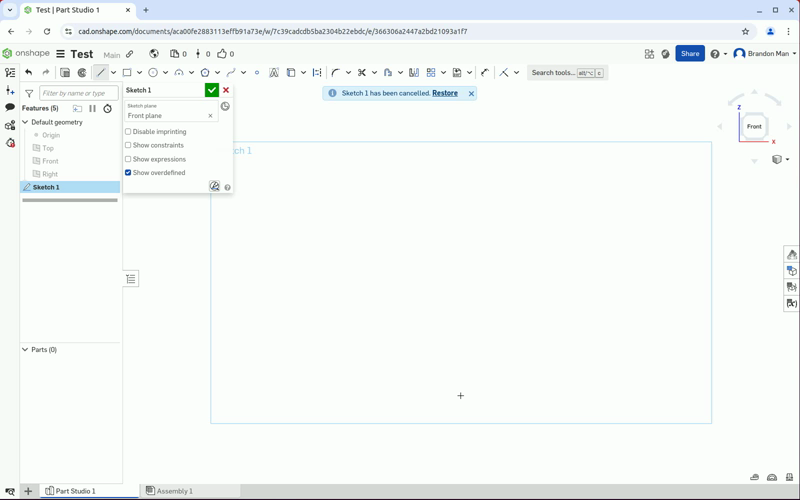
key_up(shift)
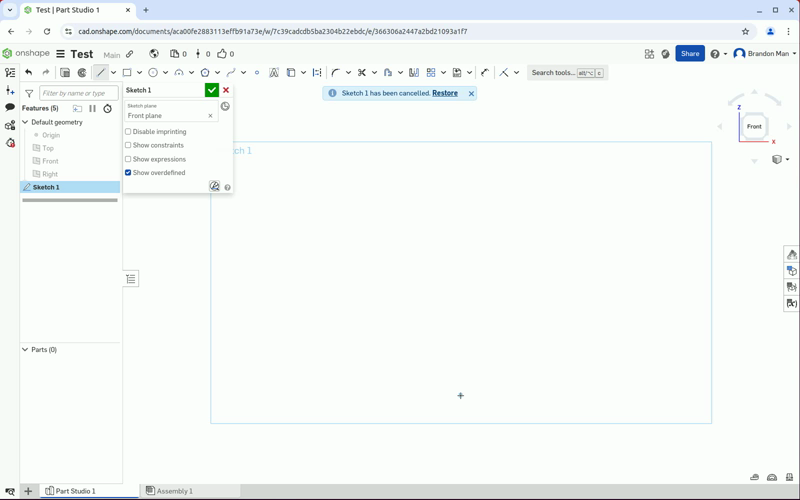
key_down(shift)
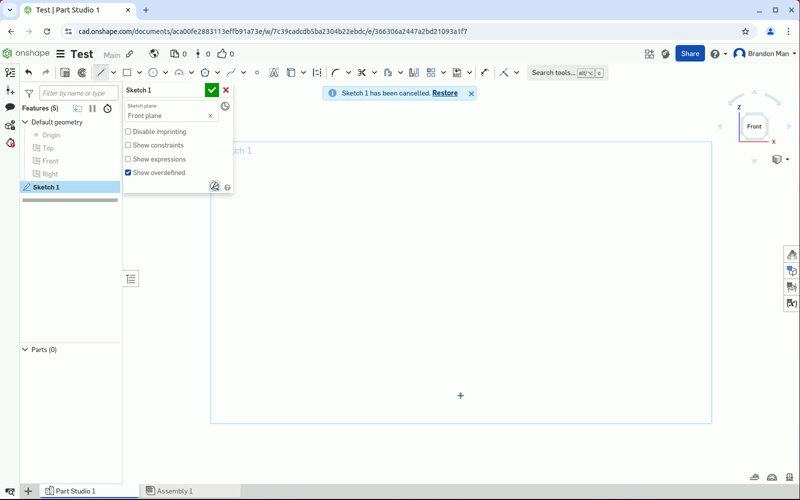
mouse_move(573, 395)
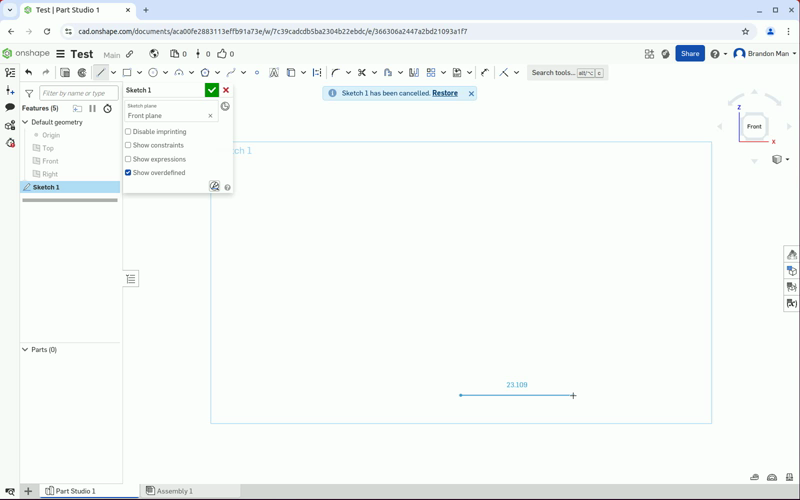
click(573, 395)
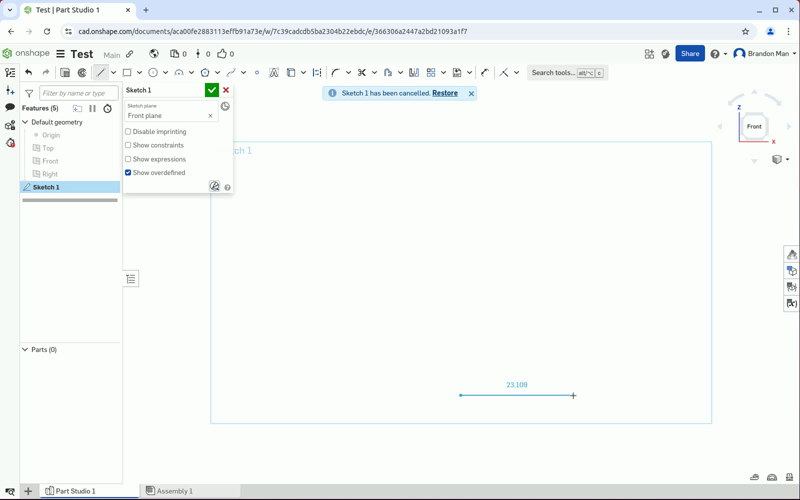
key_up(shift)
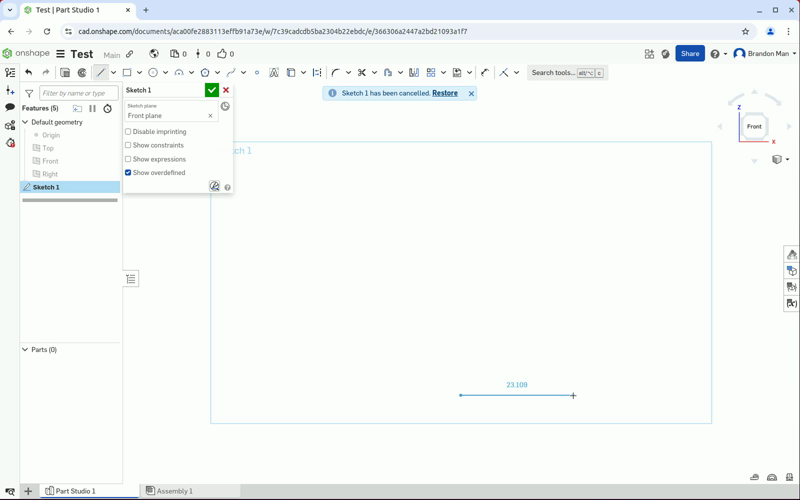
key_down(shift)
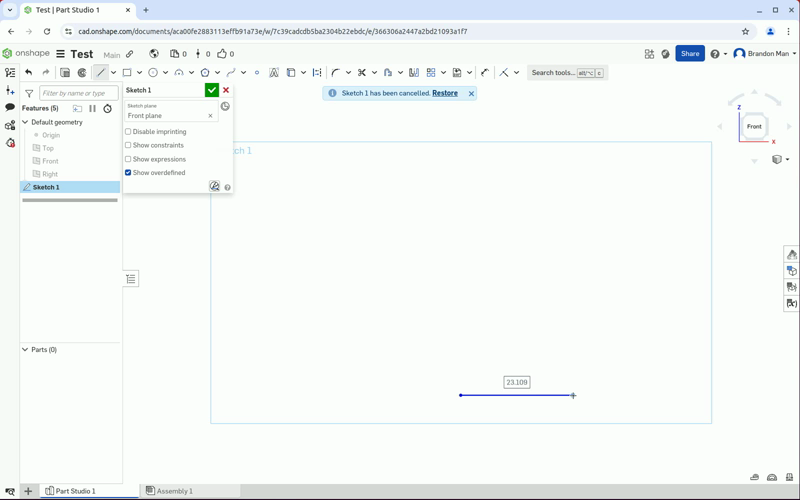
mouse_move(573, 282)
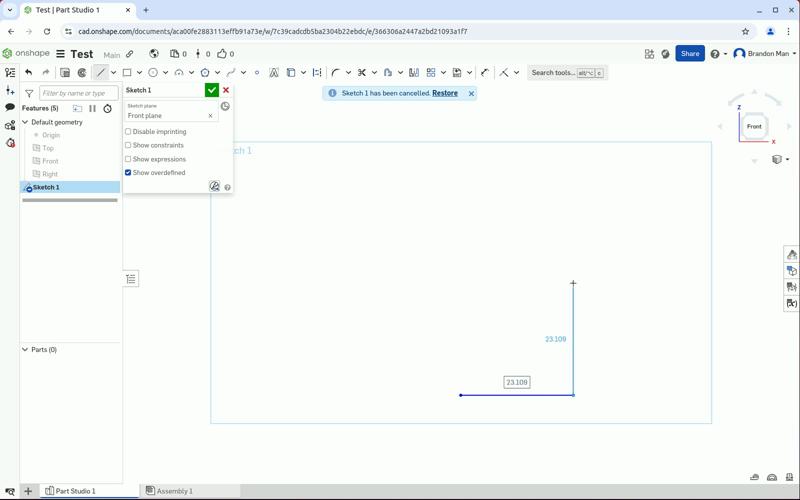
click(573, 282)
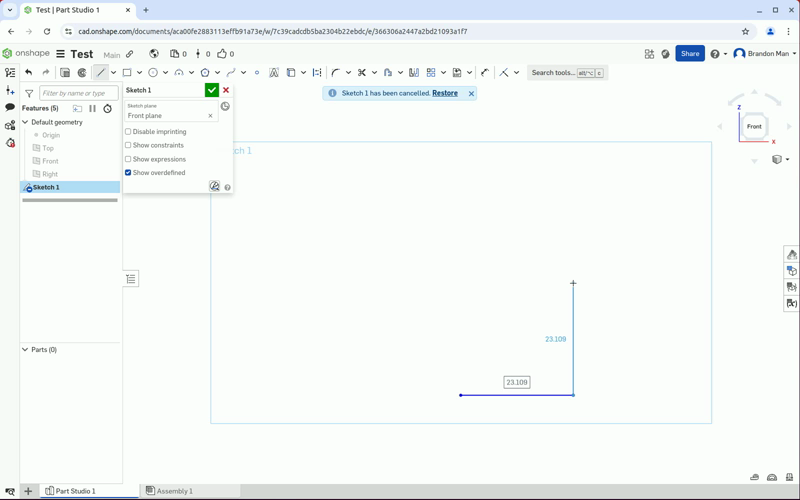
key_up(shift)
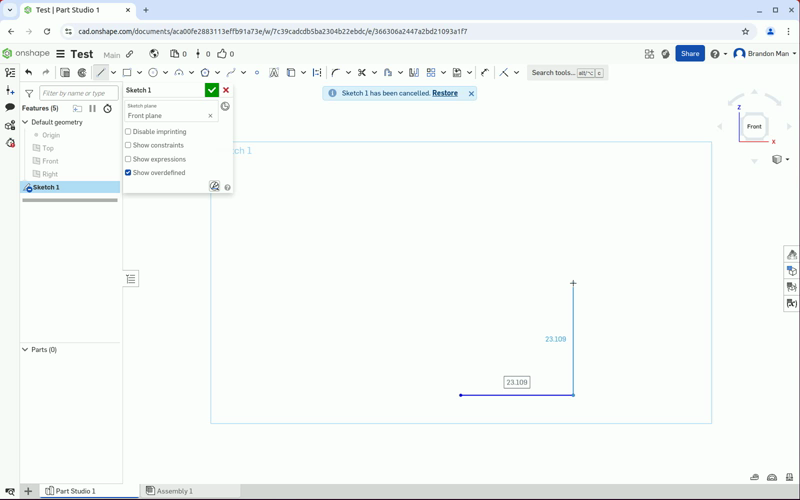
key_down(shift)
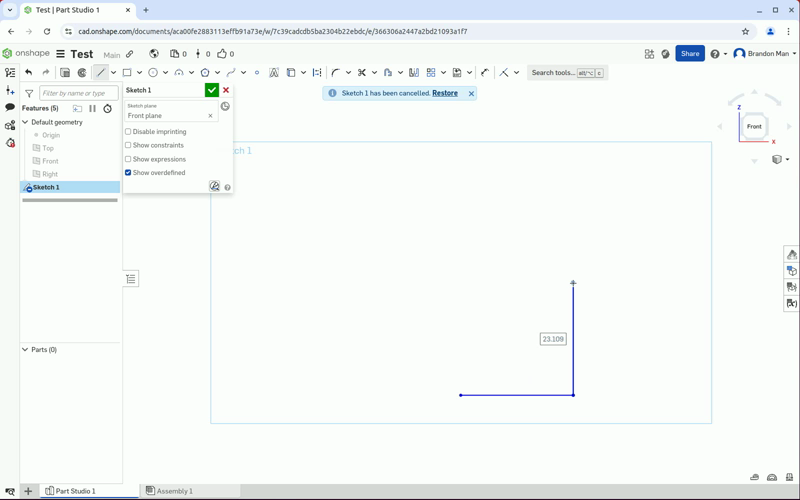
mouse_move(460, 282)
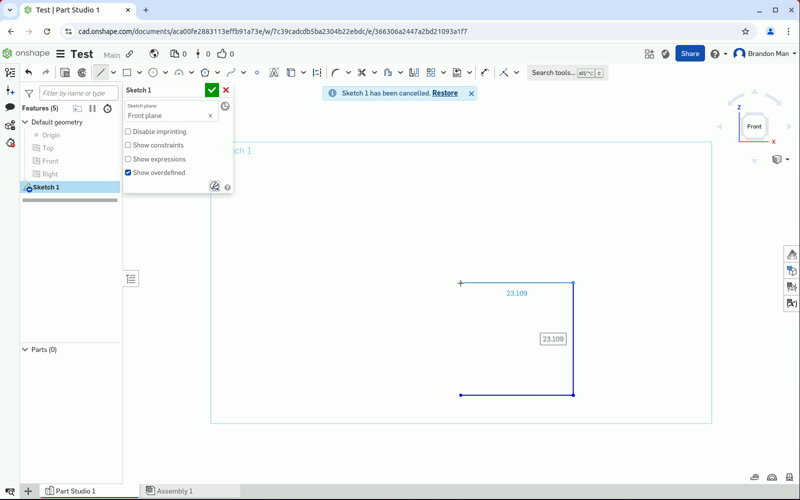
click(460, 282)
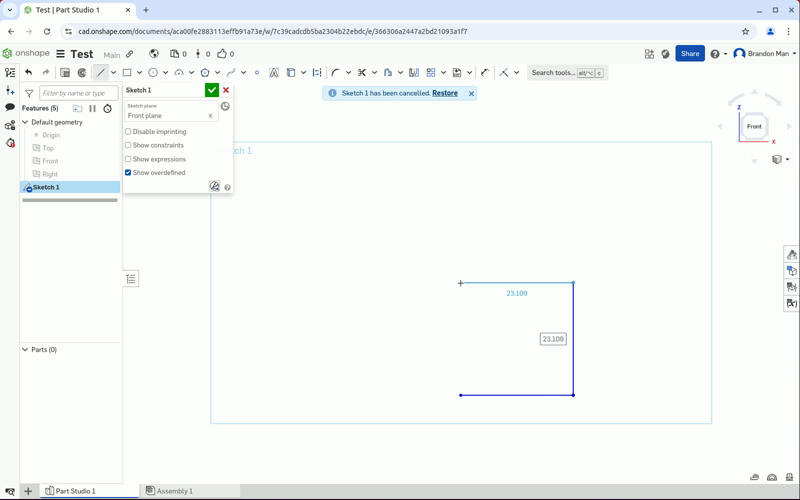
key_up(shift)
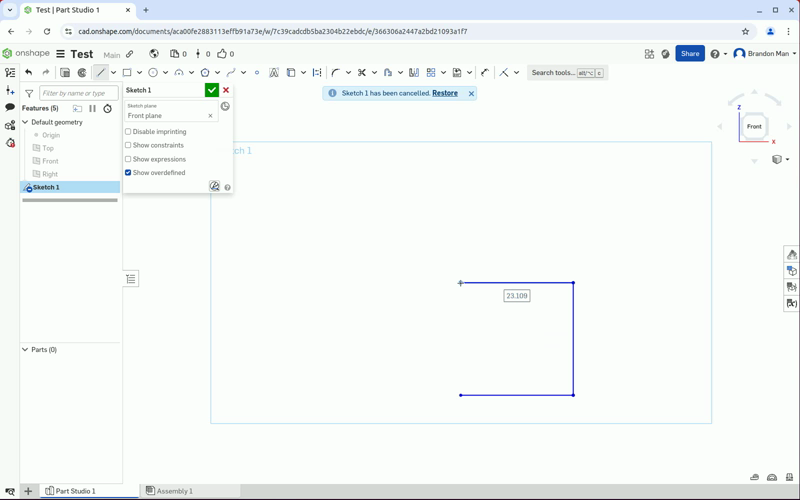
key_down(shift)
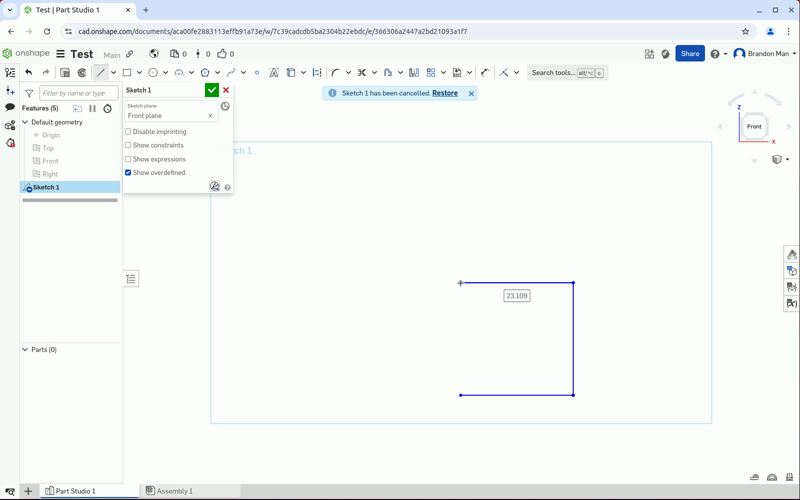
mouse_move(460, 395)
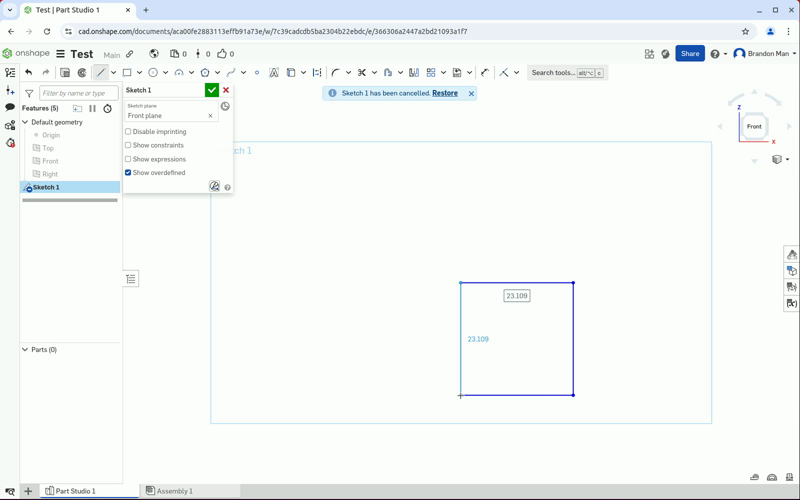
key_up(shift)
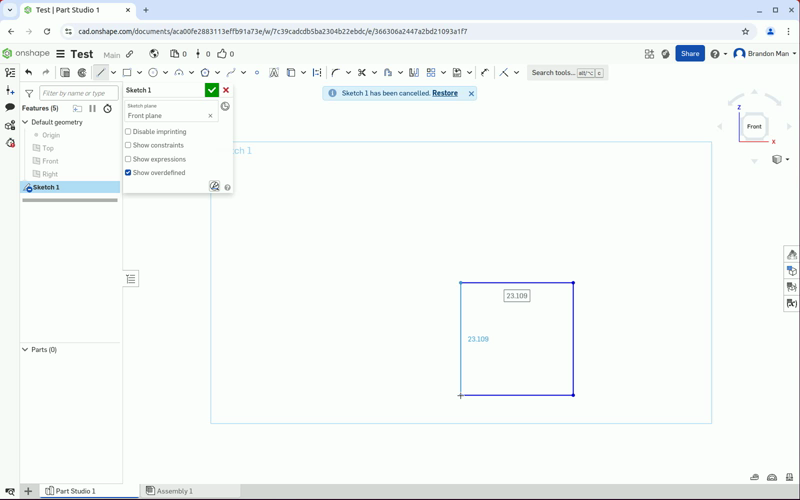
click(460, 395)
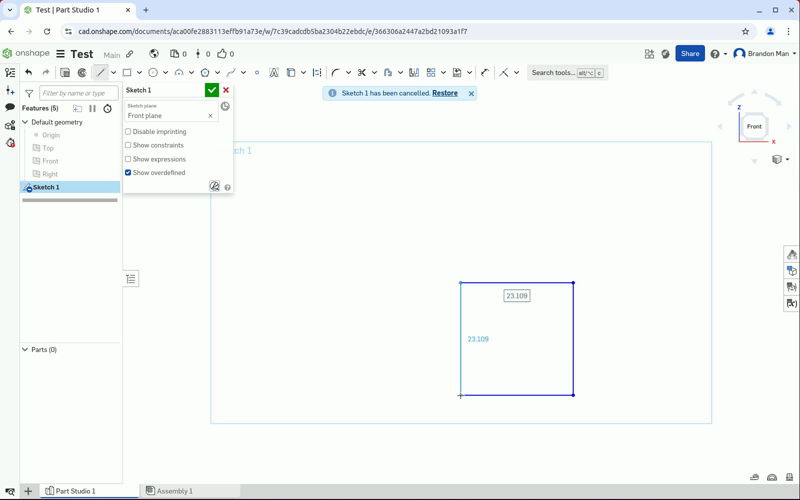
key(esc)
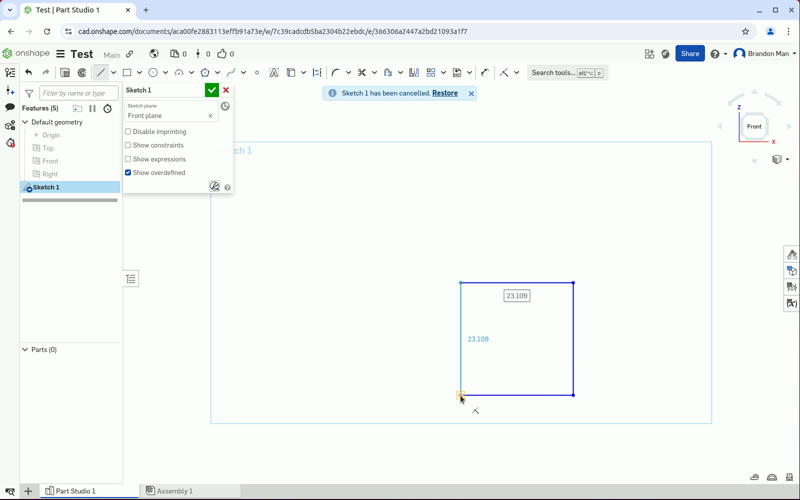
mouse_move(483, 319)
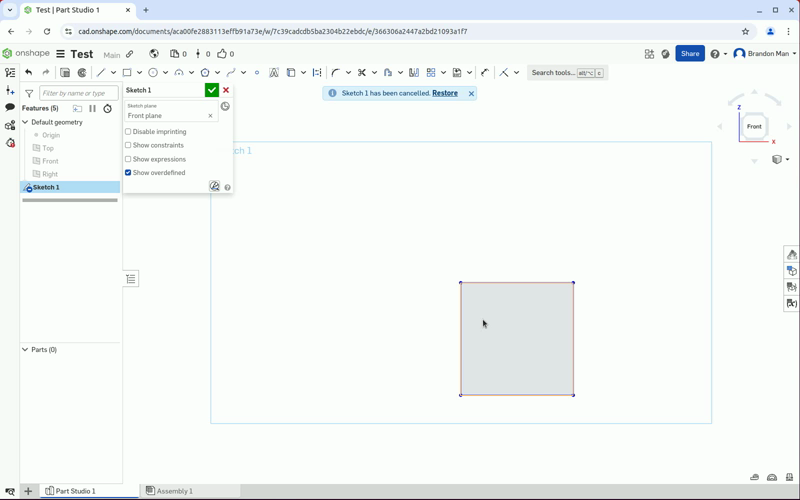
click(483, 319)
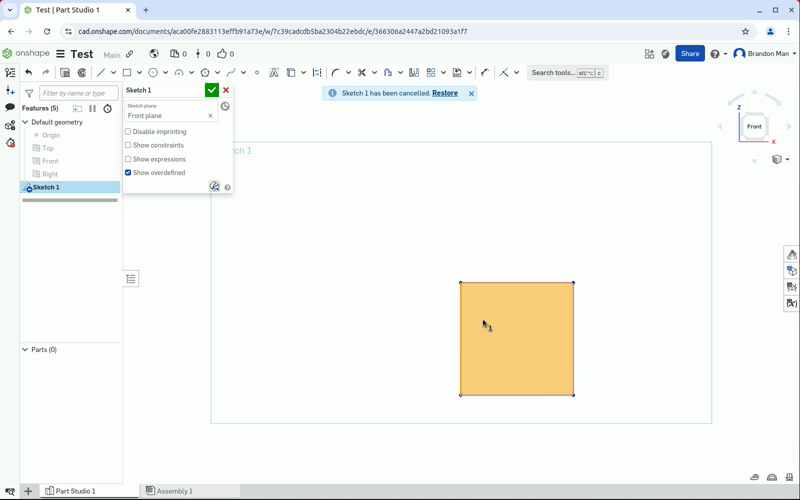
mouse_move(73, 352)
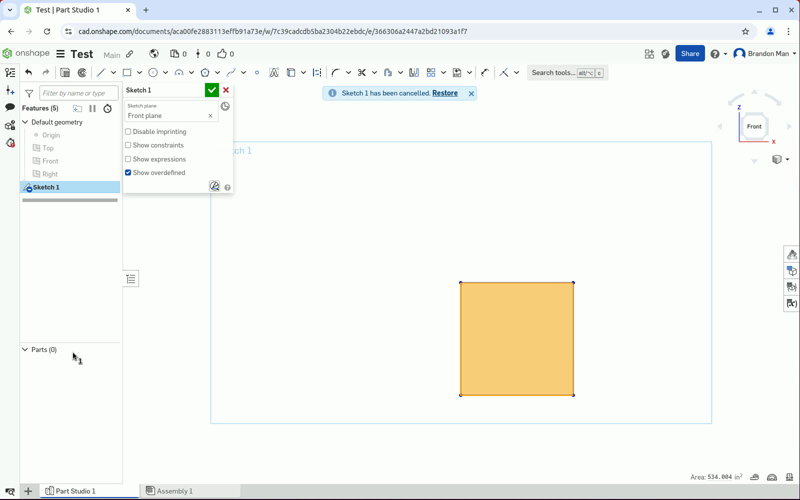
key(shift+y)
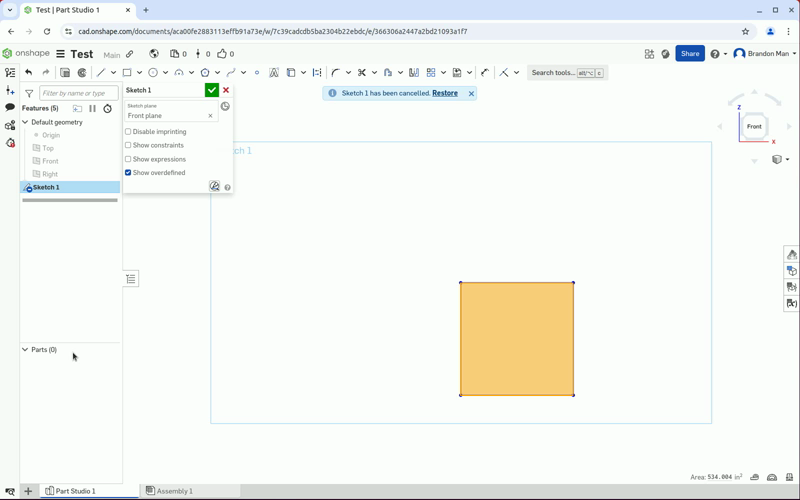
key(shift+e)
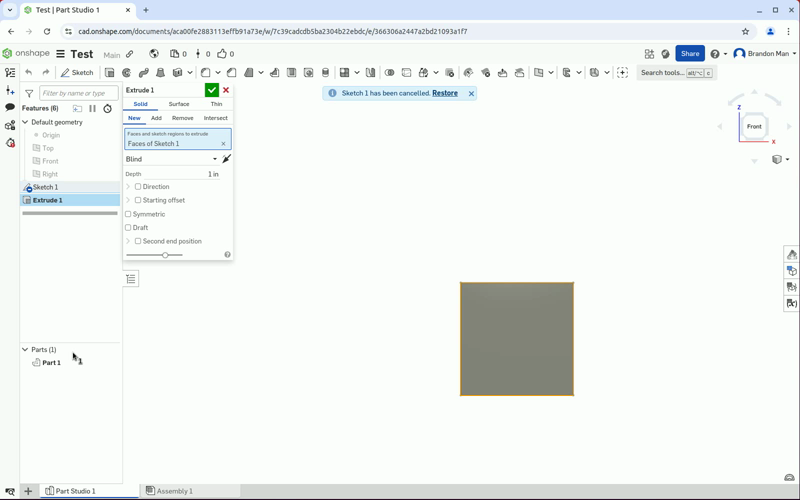
mouse_move(143, 106)
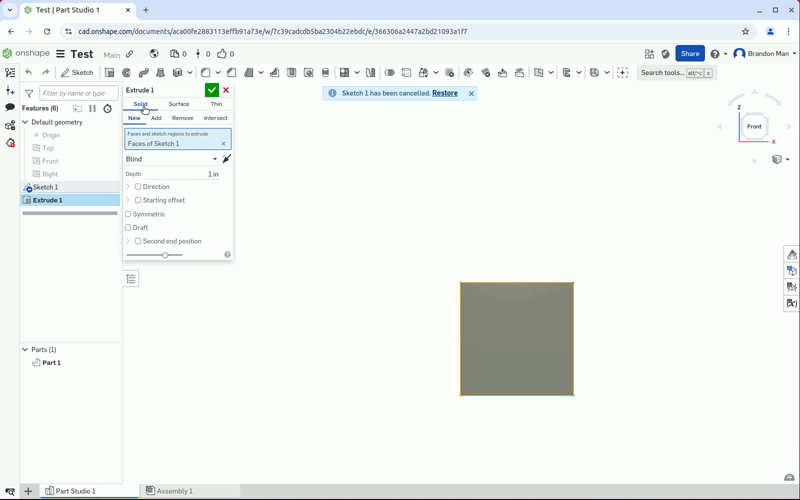
click(143, 106)
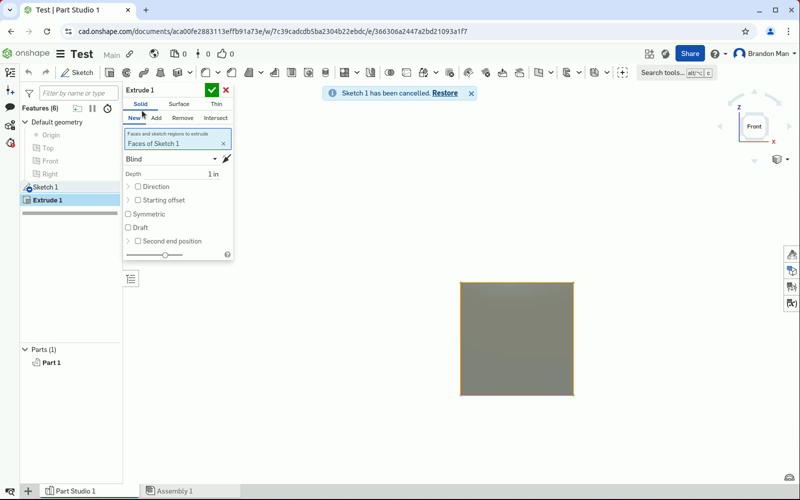
mouse_move(137, 120)
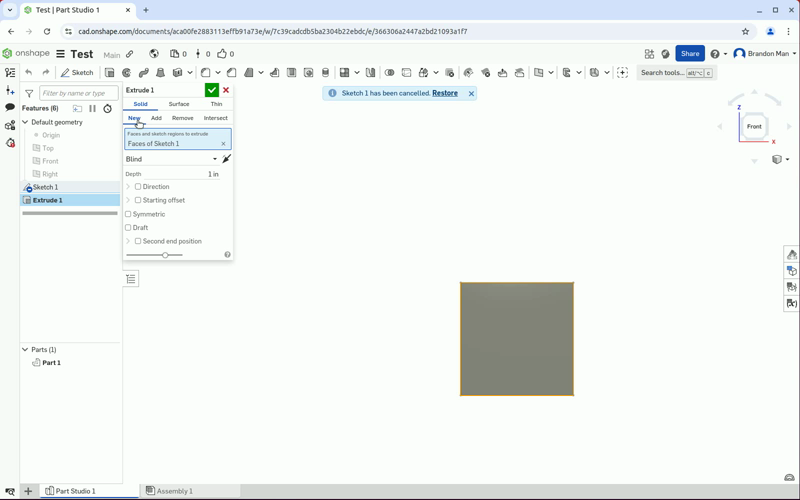
click(137, 120)
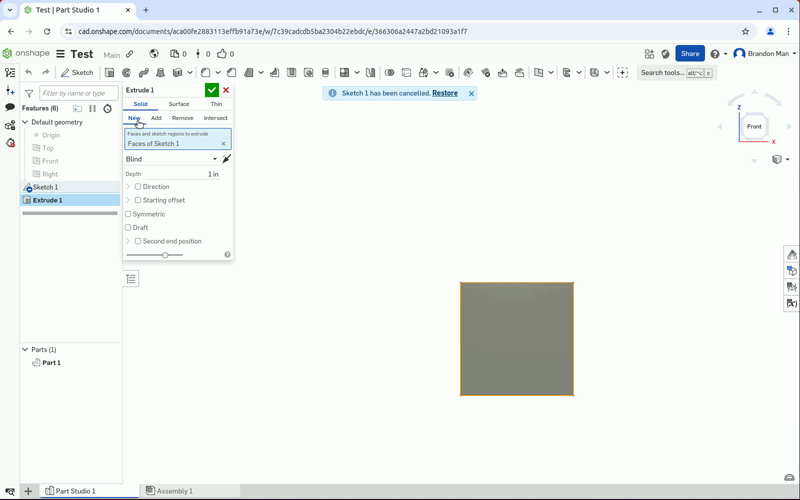
key(tab, 4)
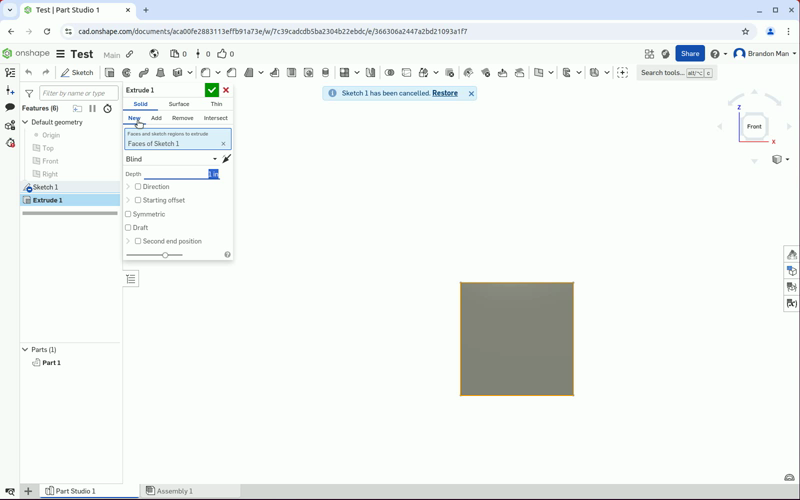
text(23.108)
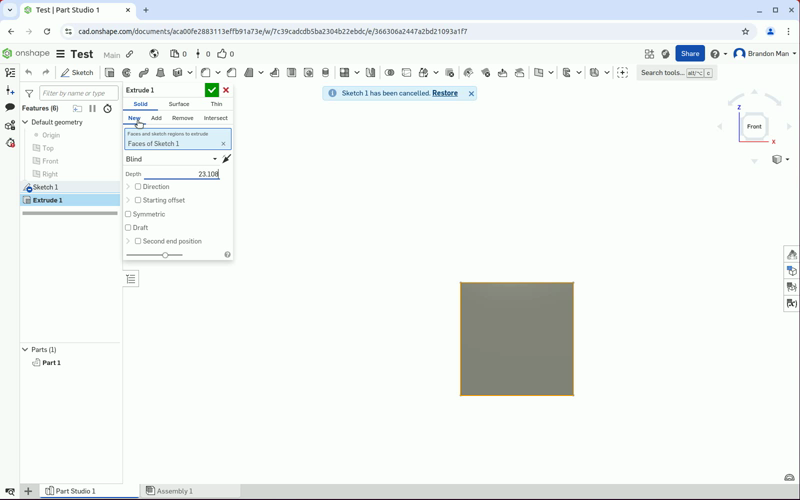
key(enter)
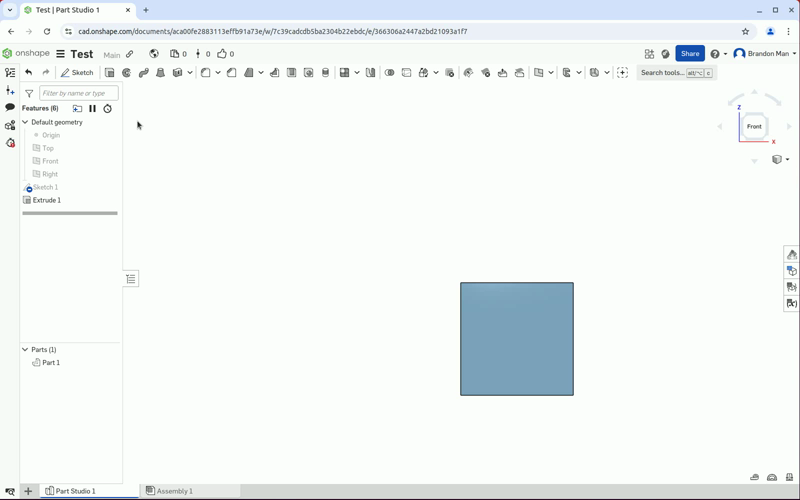
key(shift+h)
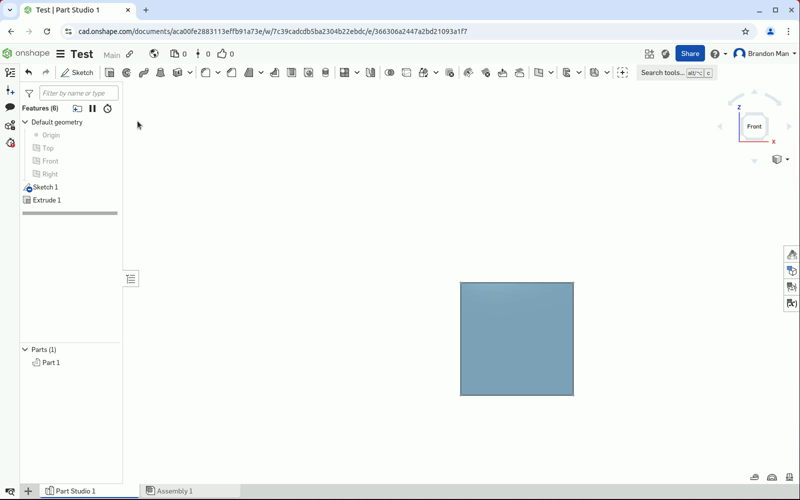
key(shift+h)
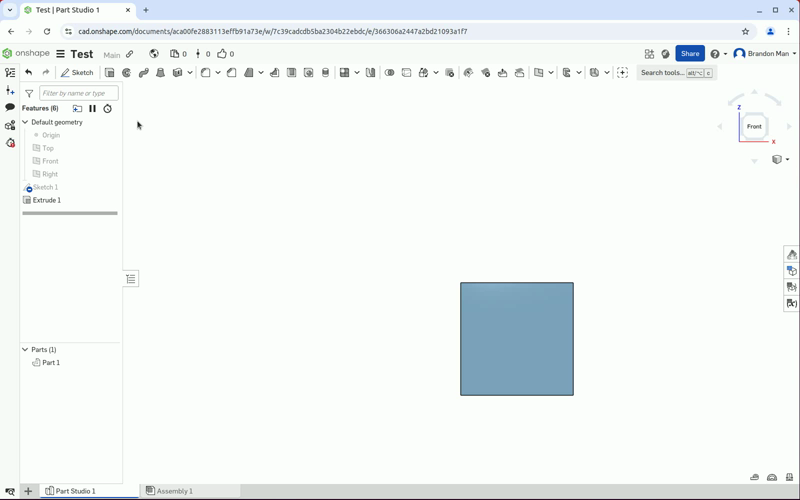
mouse_move(73, 189)
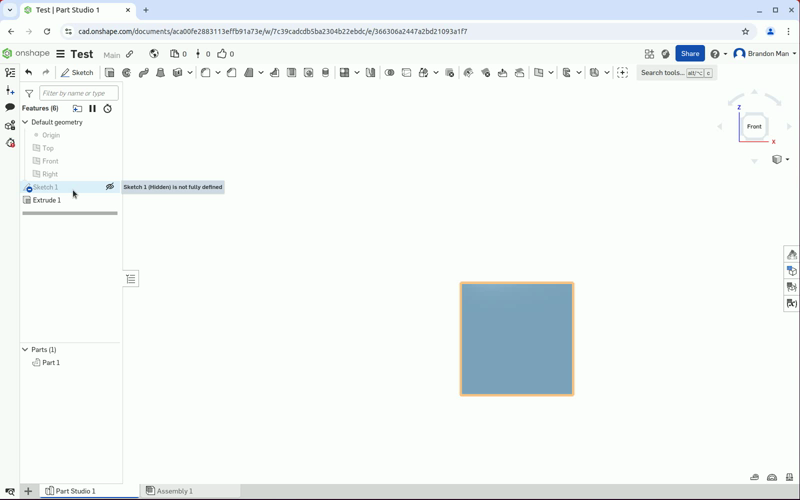
click(73, 189)
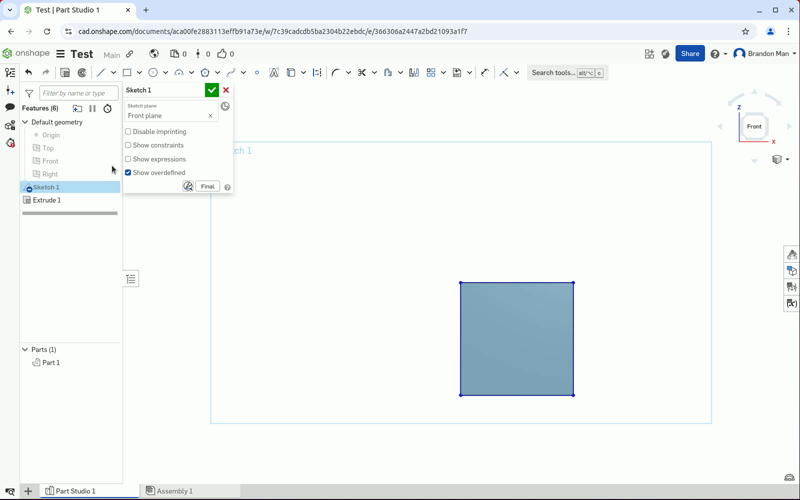
mouse_move(229, 92)
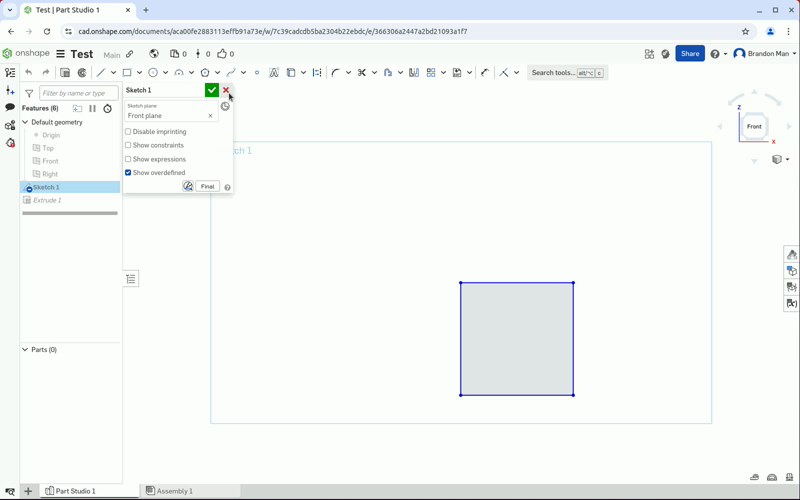
click(229, 92)
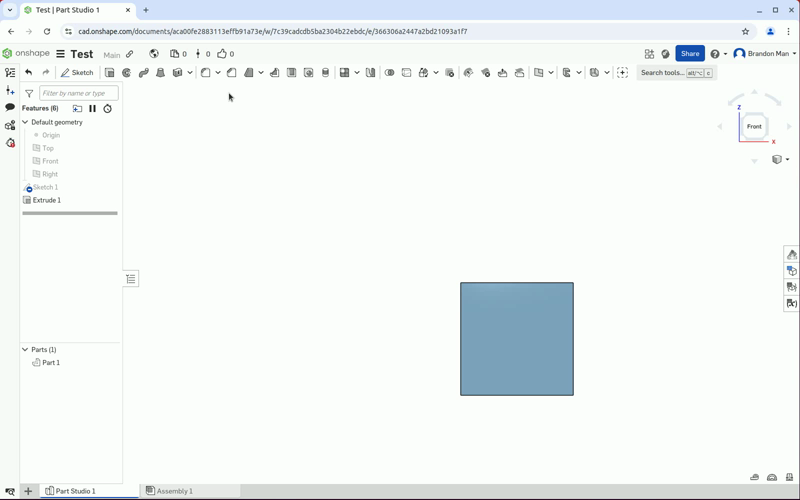
mouse_move(541, 75)
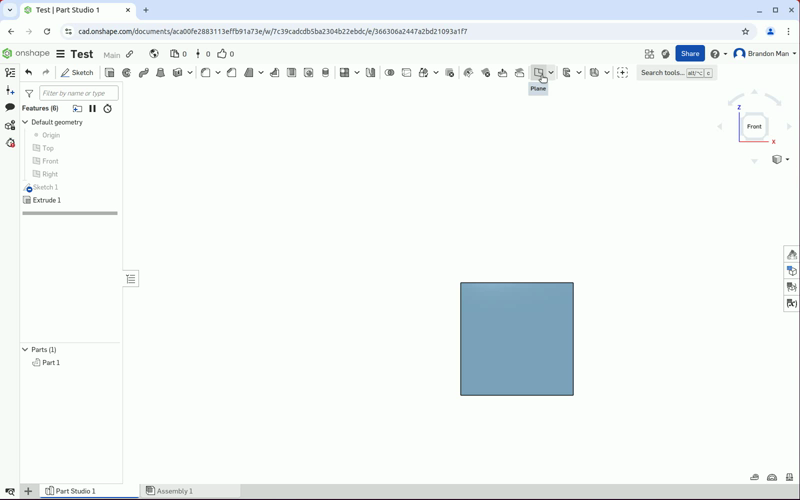
click(541, 75)
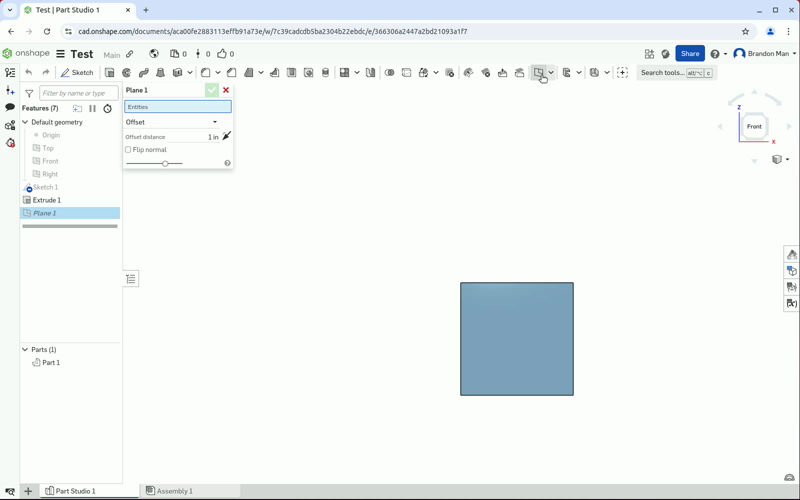
mouse_move(73, 163)
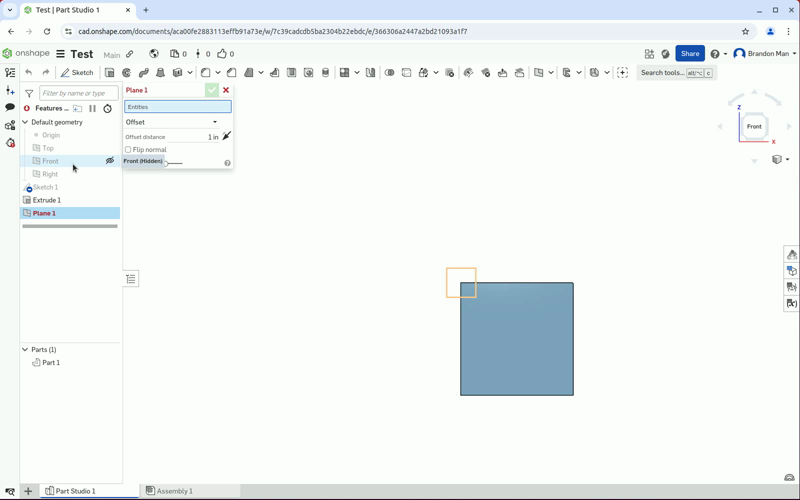
click(73, 163)
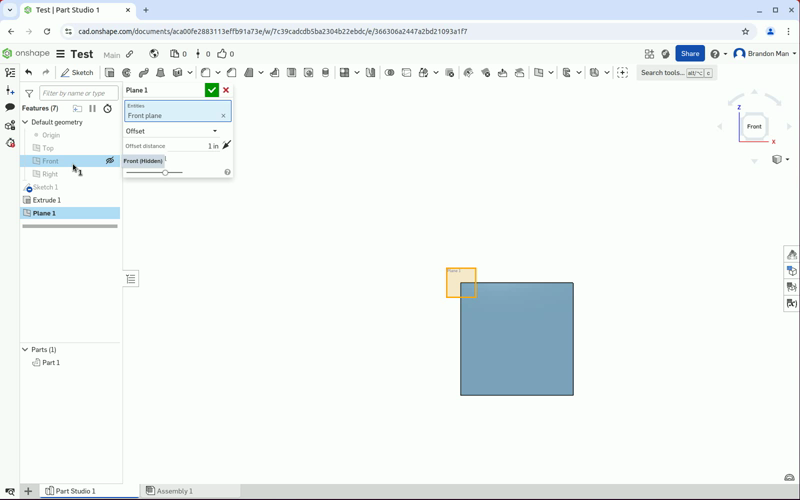
key(tab, 2)
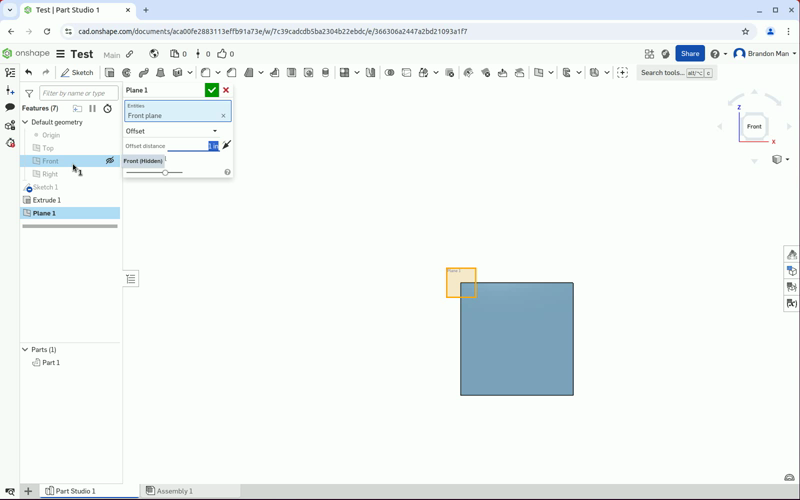
text(23.108)
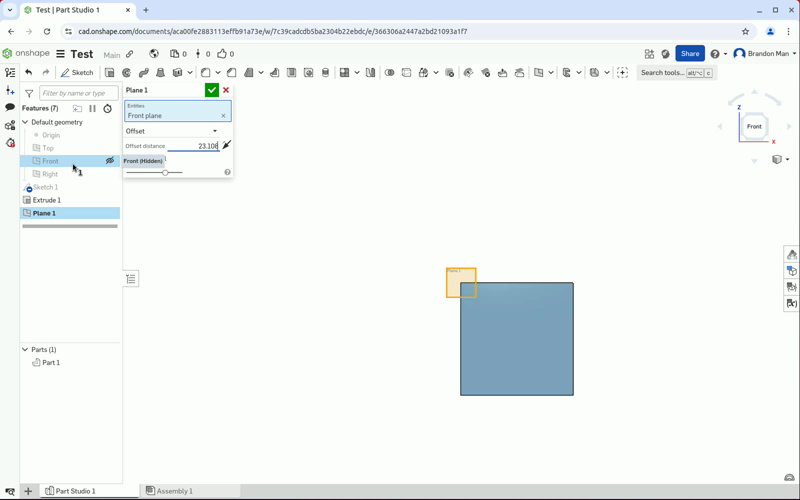
key(enter, 2)
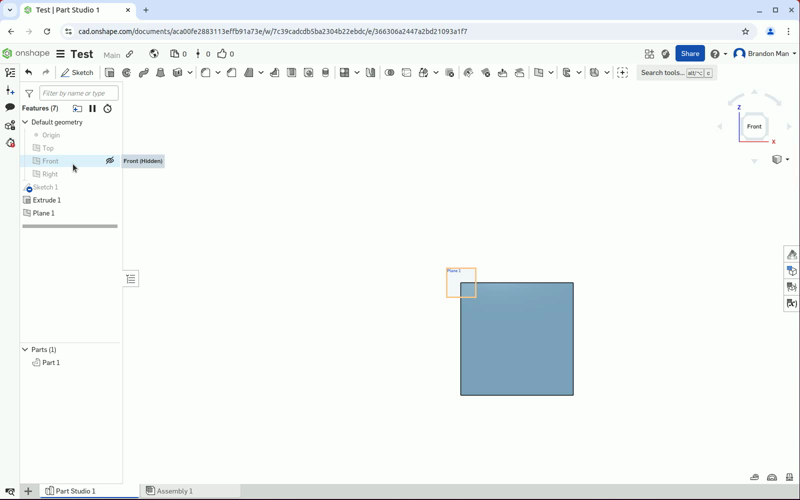
key(shift+s)
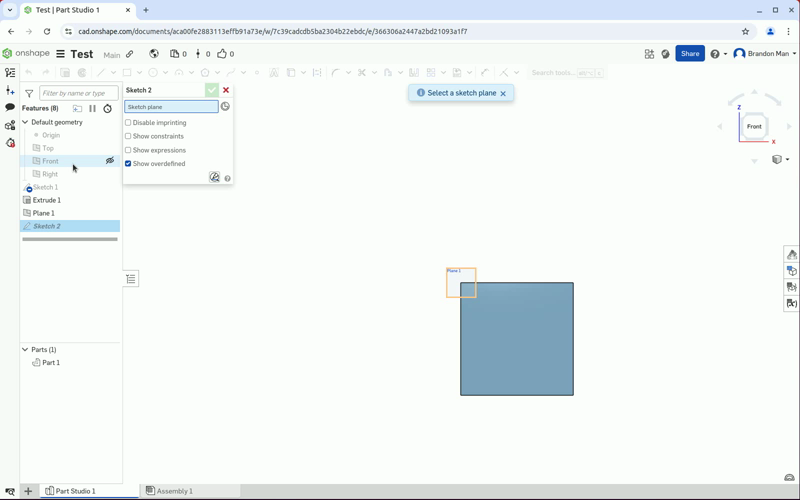
mouse_move(73, 215)
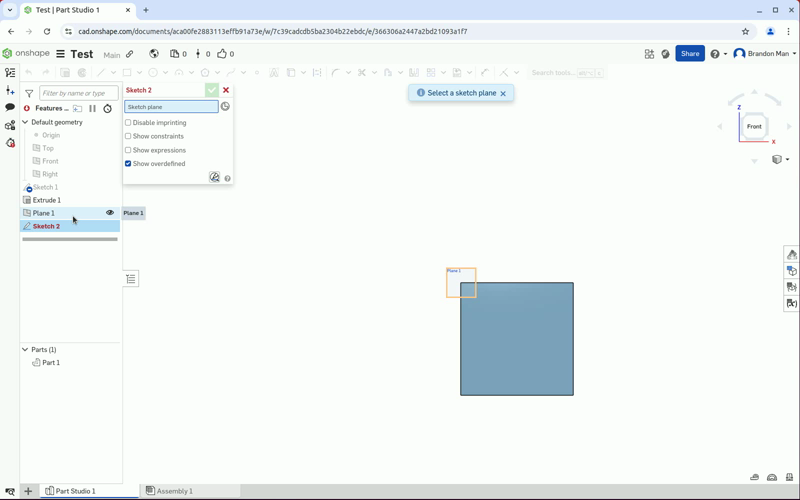
click(73, 215)
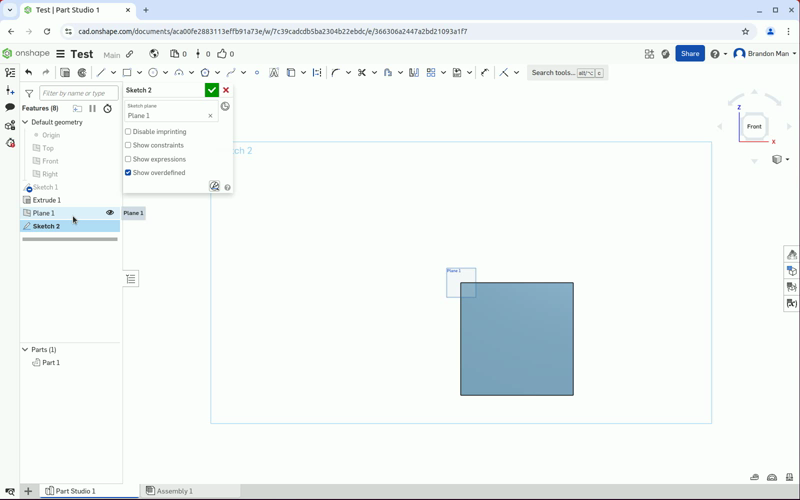
mouse_move(73, 352)
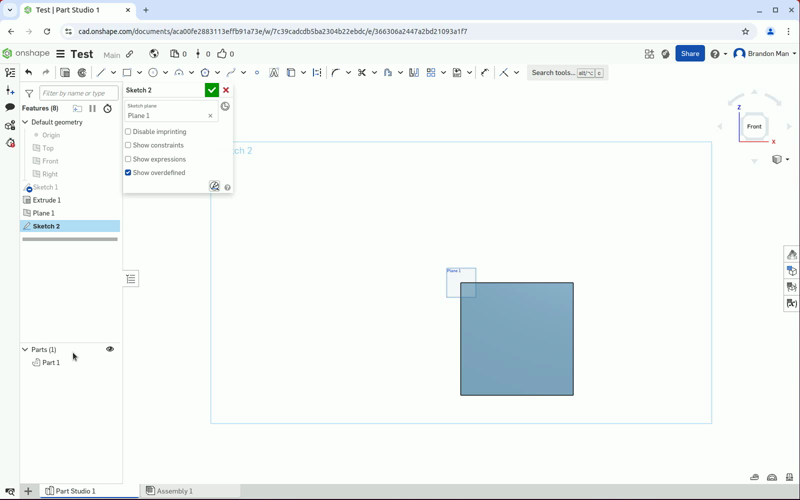
key(y)
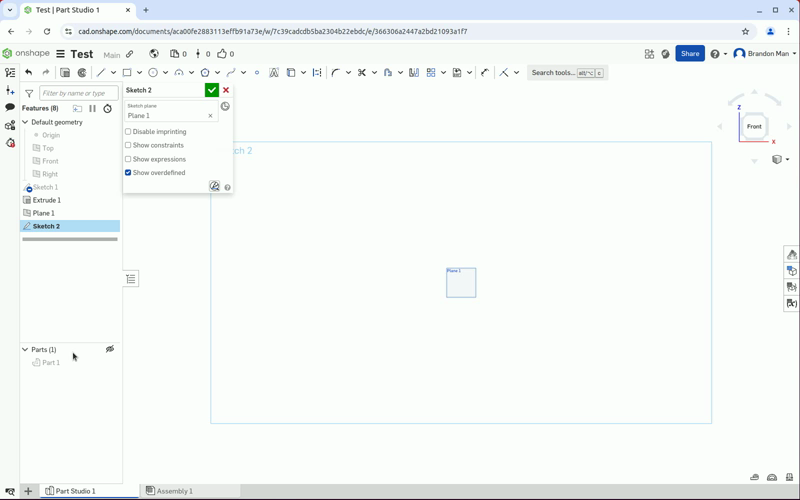
key(l)
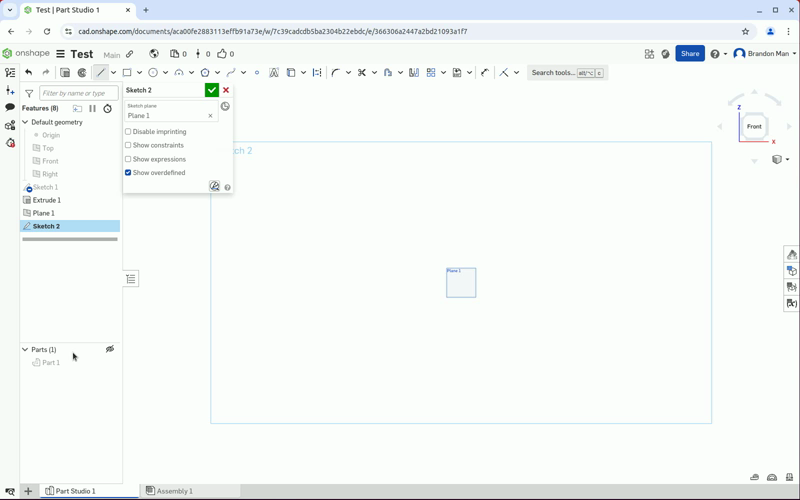
key_down(shift)
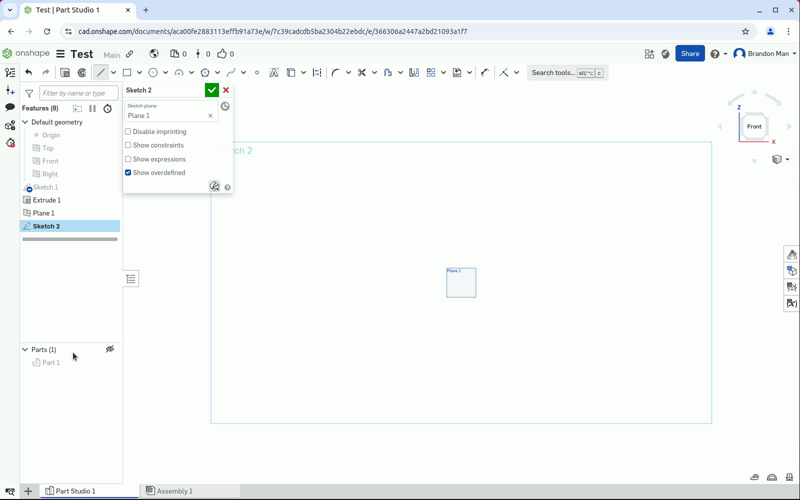
mouse_move(483, 373)
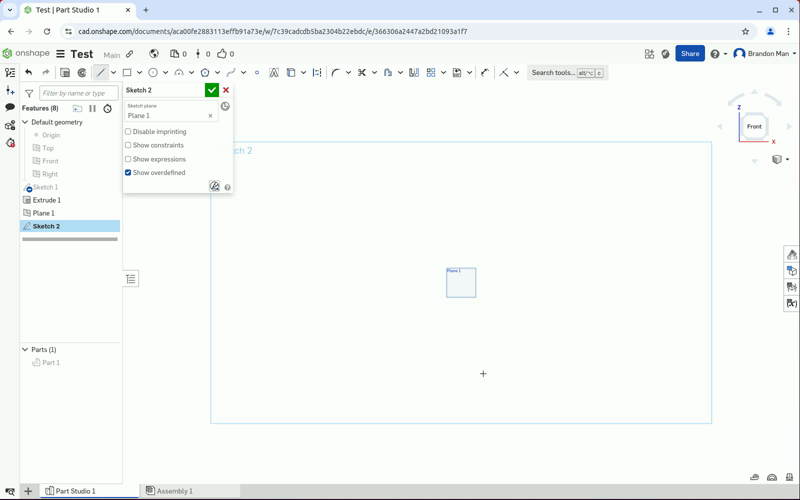
click(483, 373)
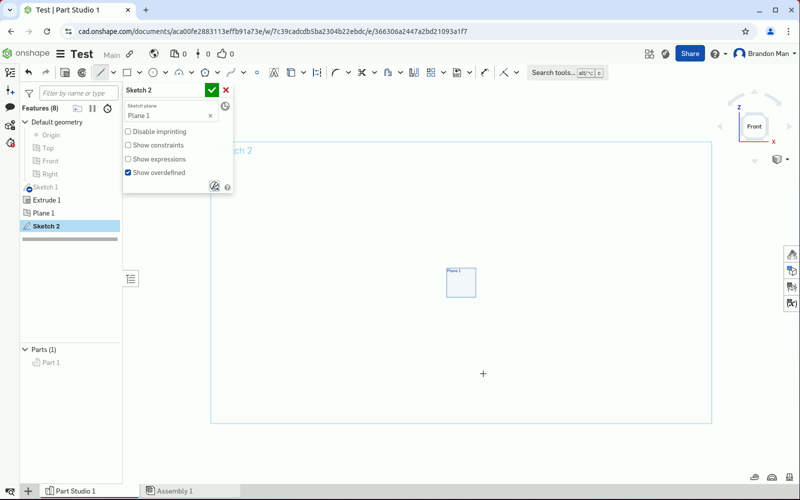
key_up(shift)
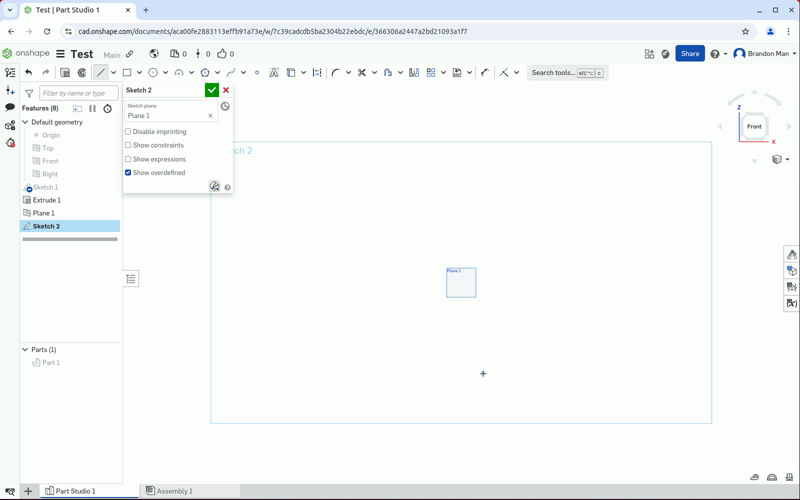
key_down(shift)
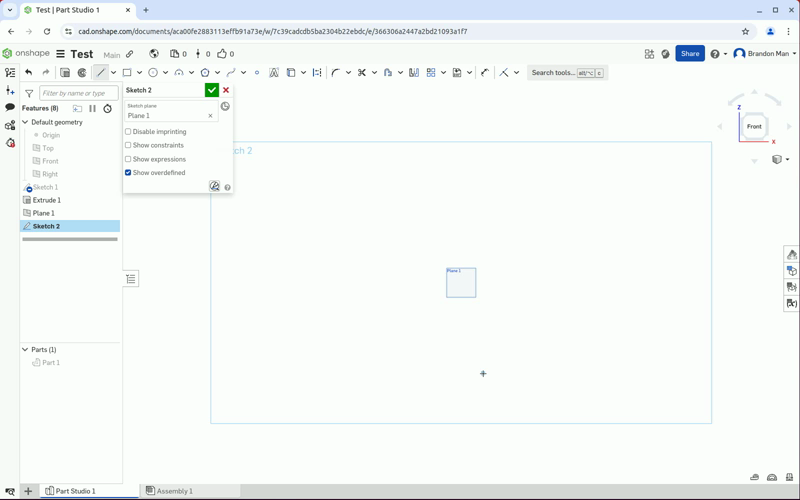
mouse_move(573, 373)
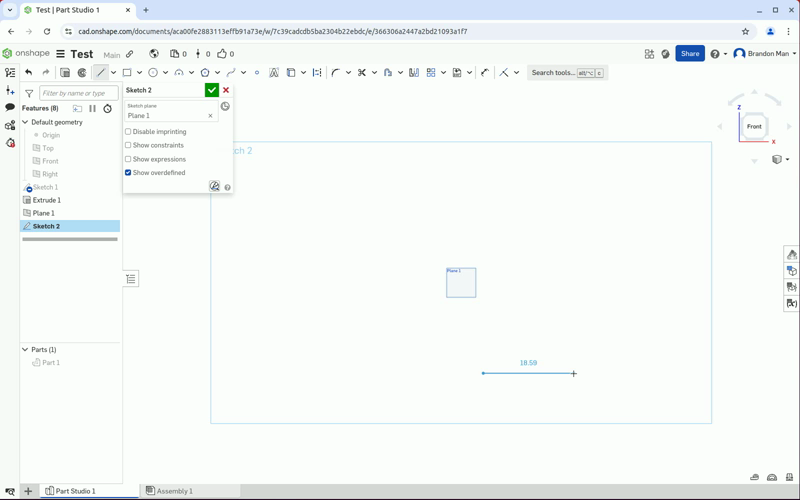
click(573, 373)
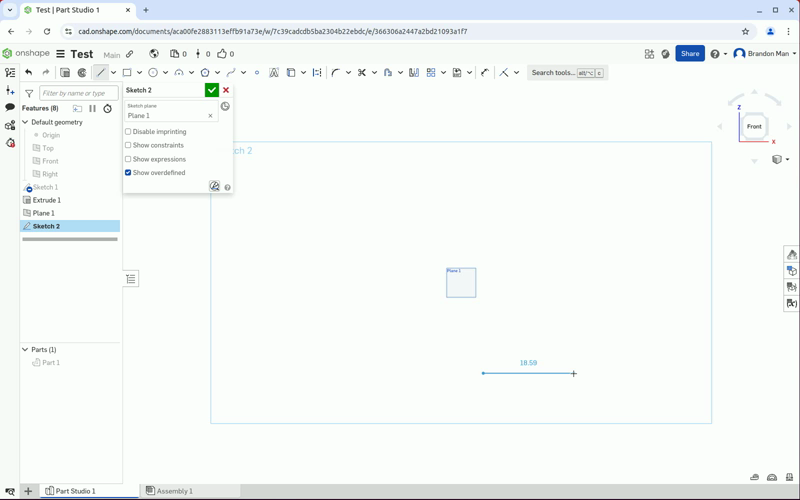
key_up(shift)
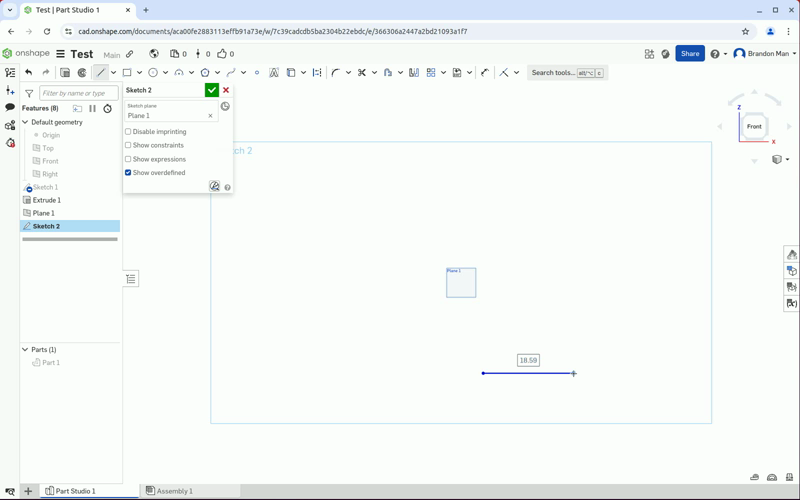
key_down(shift)
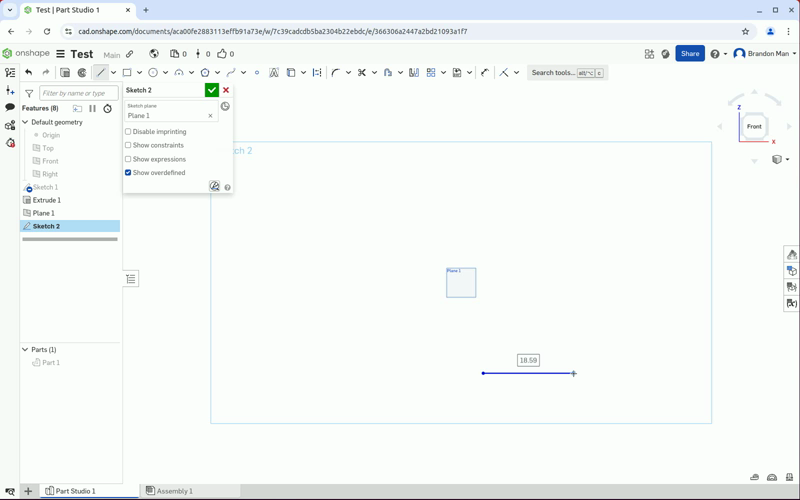
mouse_move(573, 282)
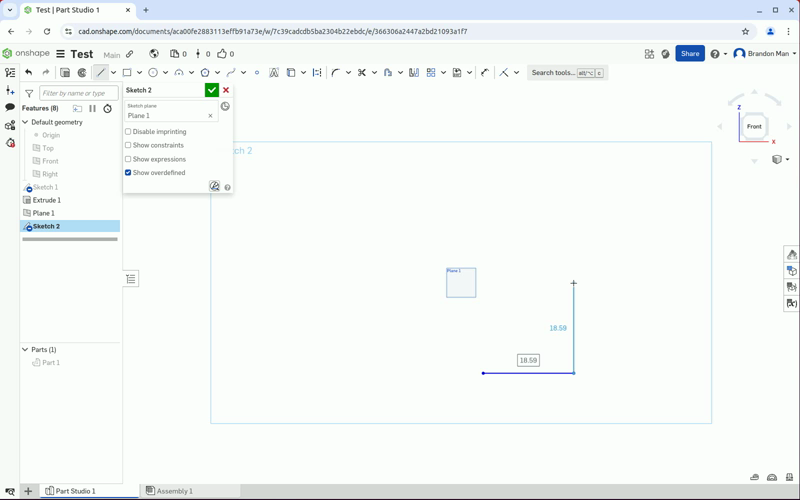
click(573, 282)
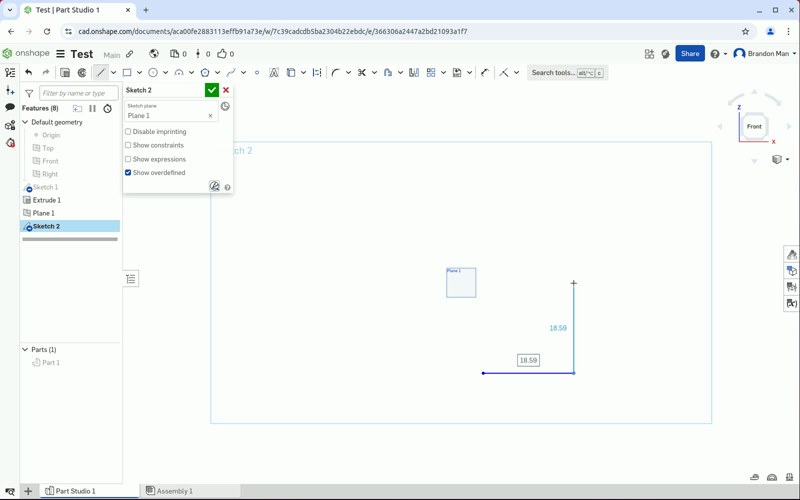
key_up(shift)
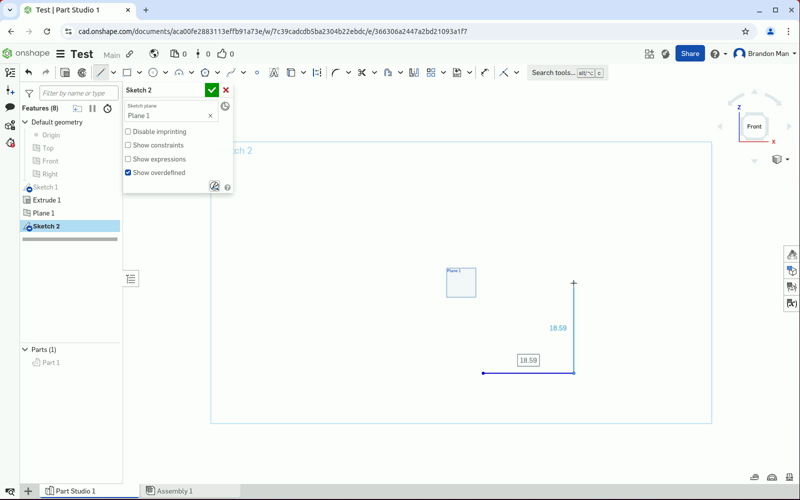
key_down(shift)
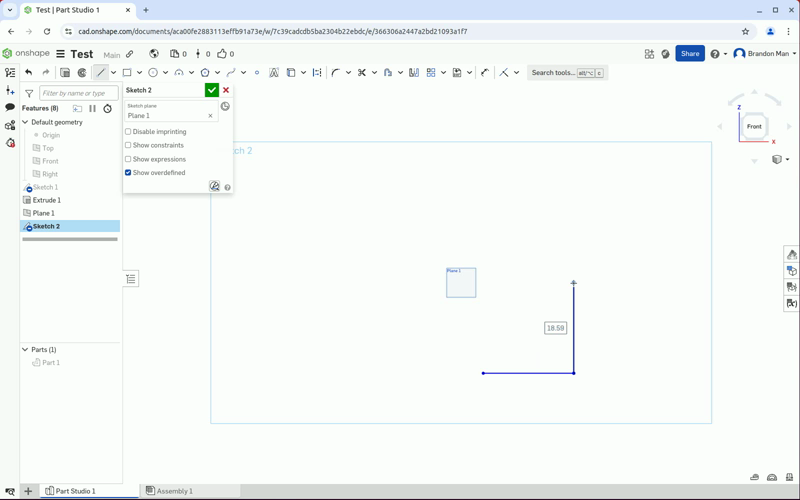
mouse_move(483, 282)
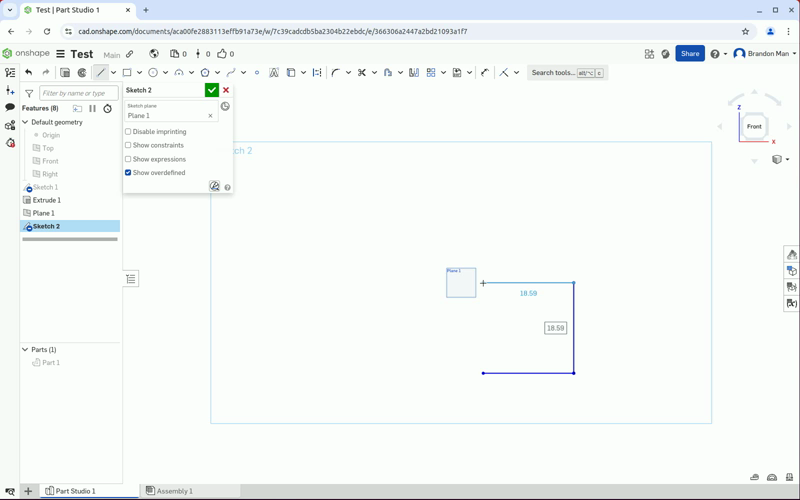
click(483, 282)
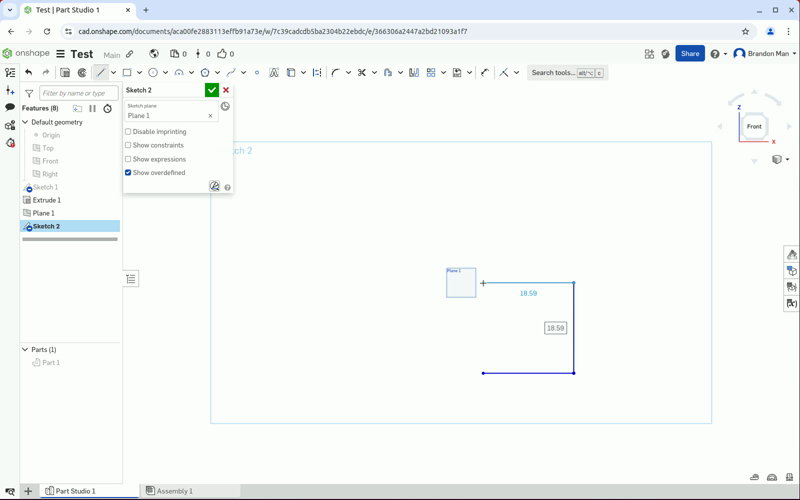
key_up(shift)
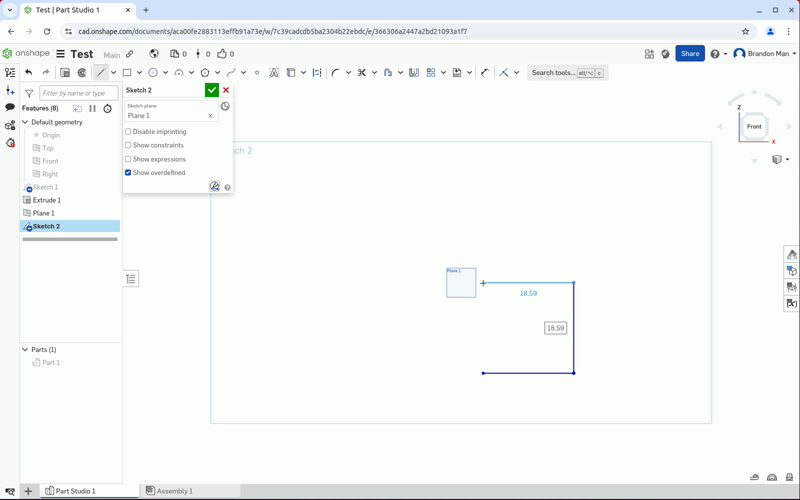
key_down(shift)
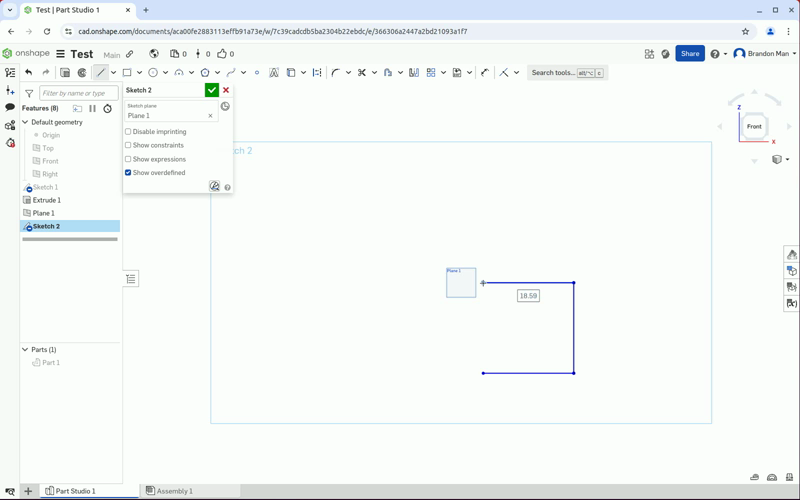
mouse_move(483, 373)
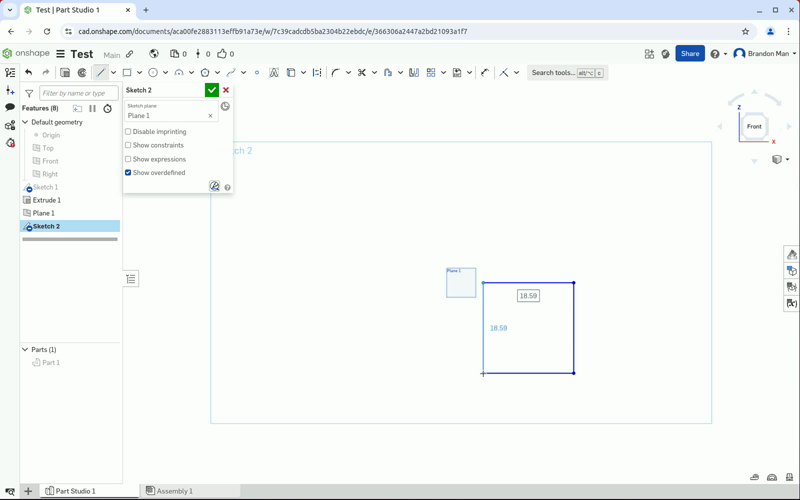
key_up(shift)
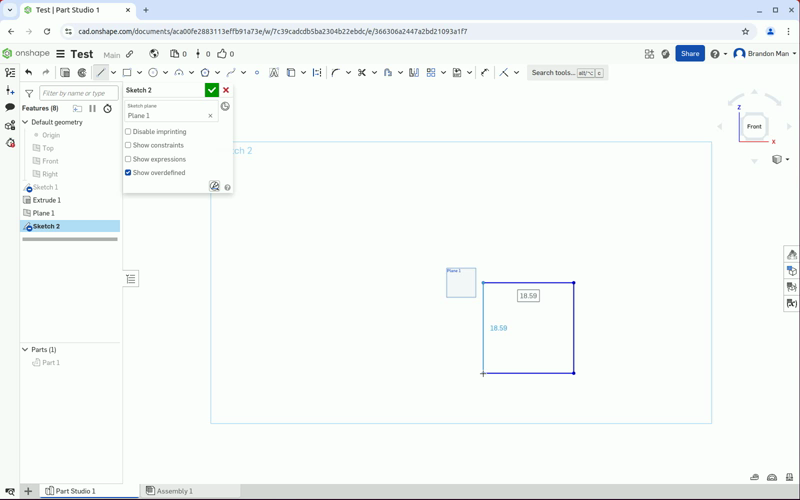
click(483, 373)
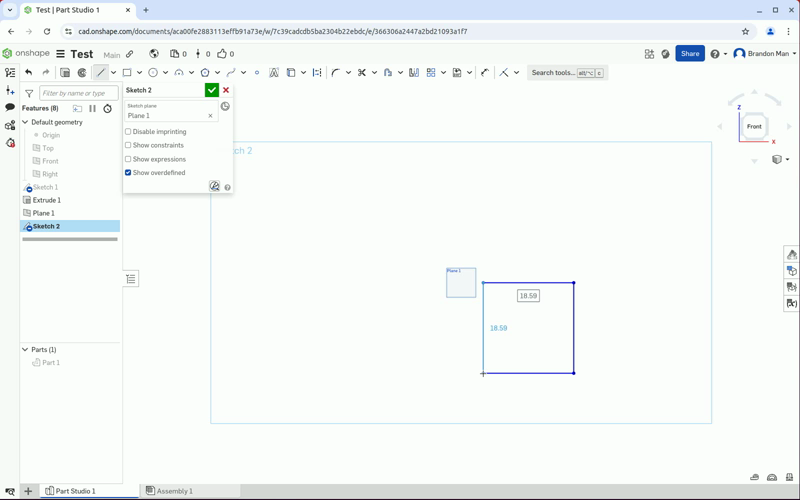
key(esc)
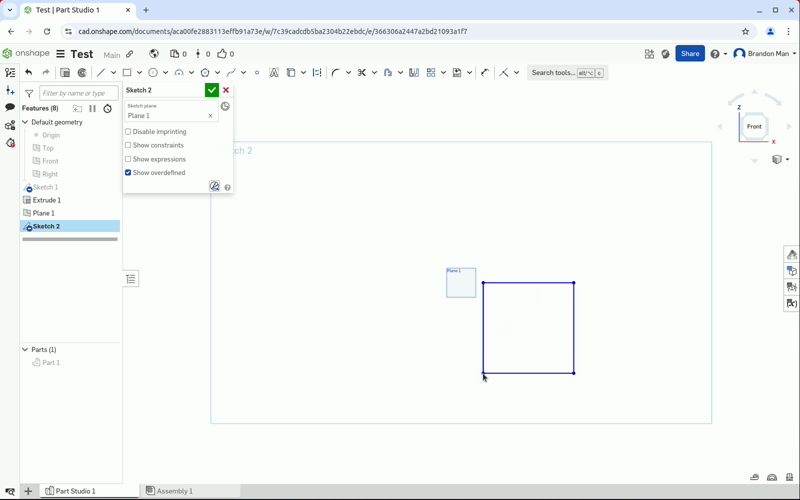
mouse_move(542, 300)
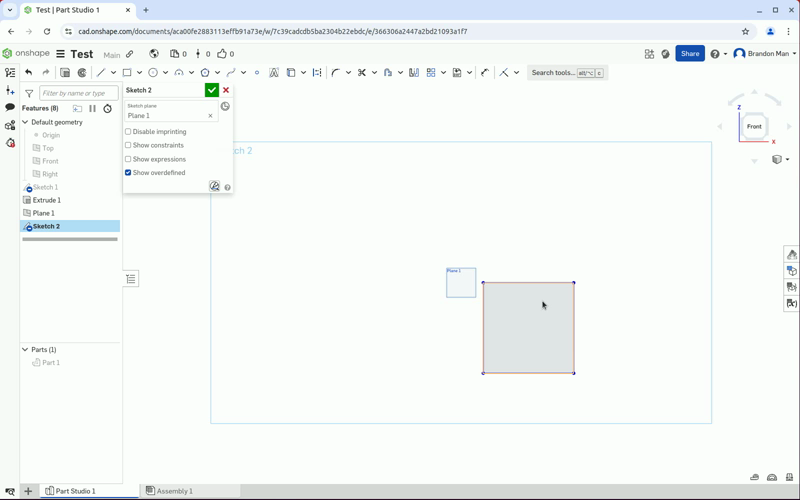
click(542, 300)
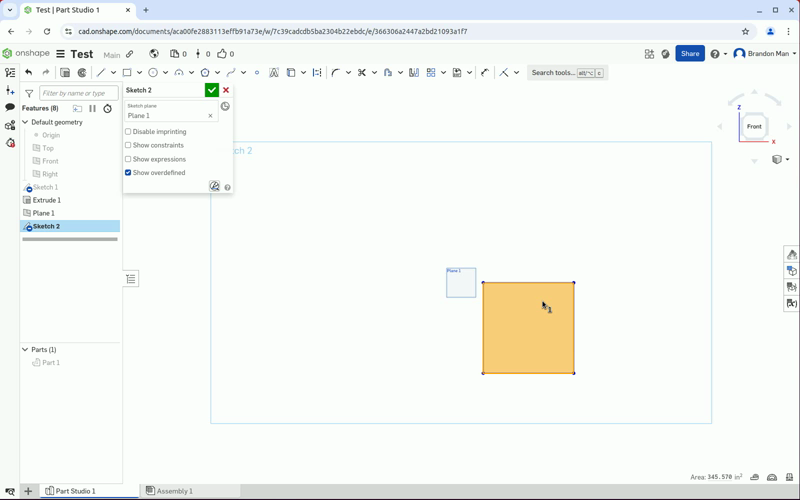
mouse_move(73, 352)
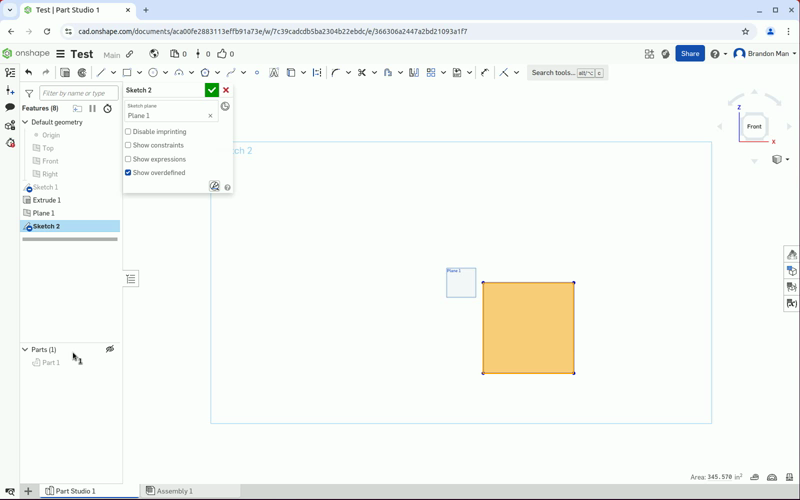
key(shift+y)
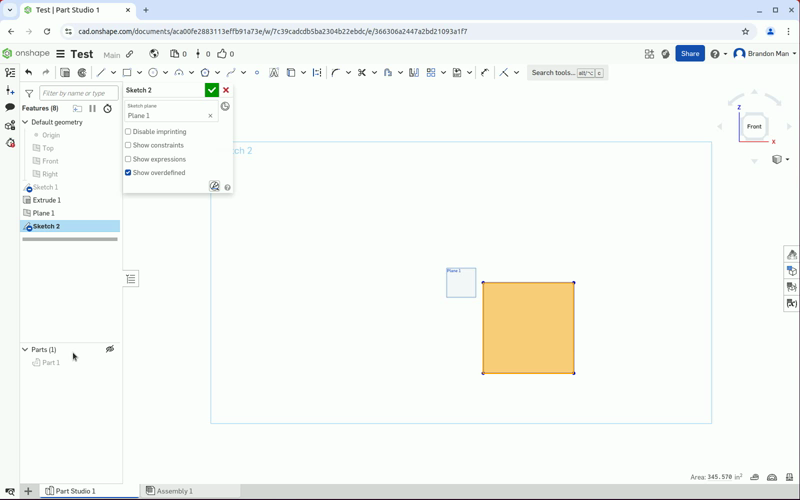
key(shift+e)
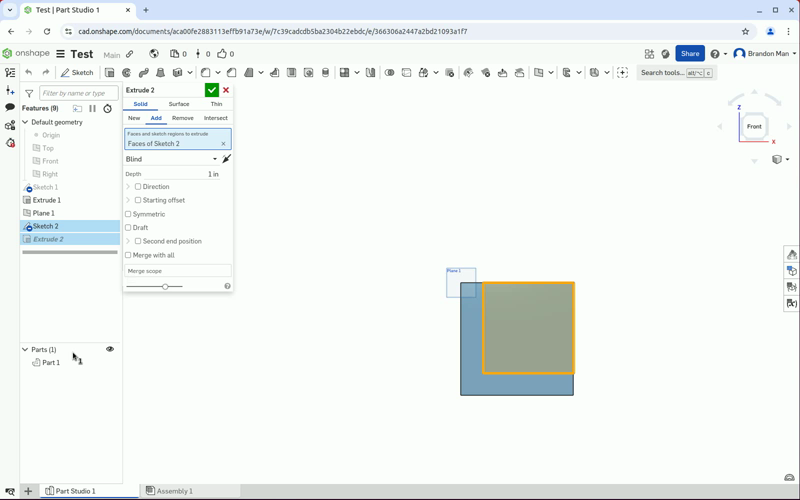
mouse_move(143, 106)
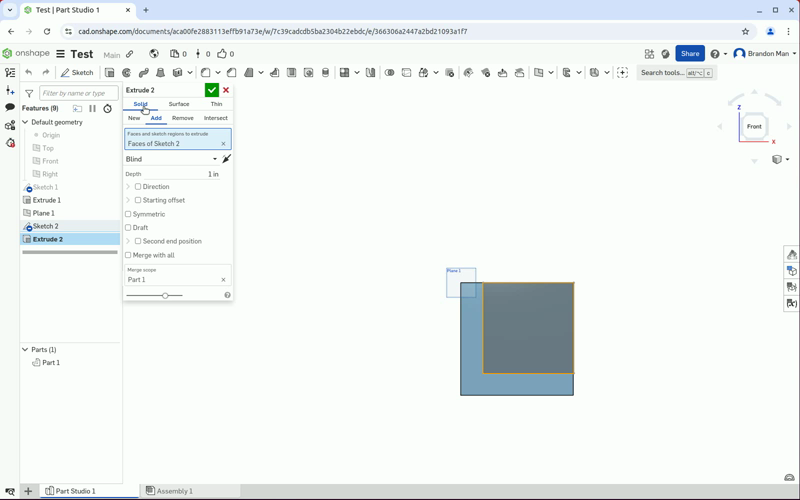
click(143, 106)
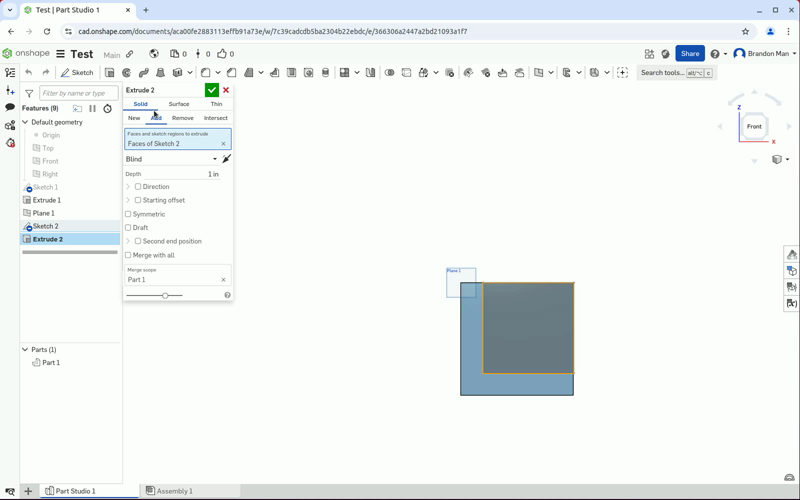
mouse_move(186, 120)
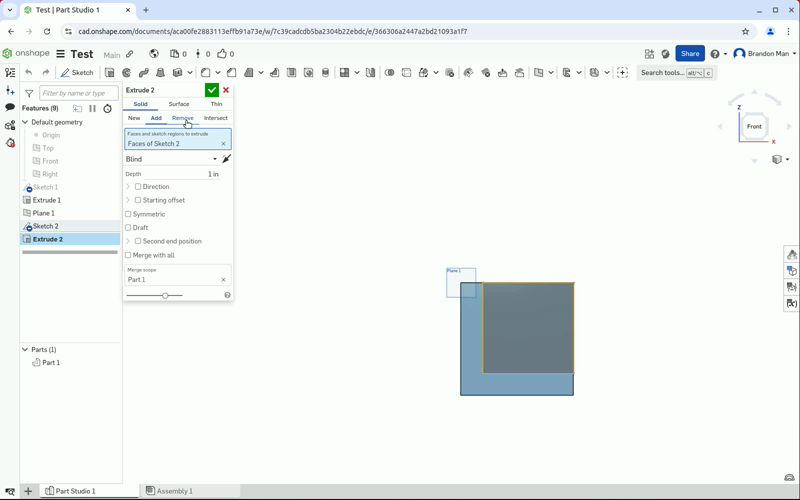
click(186, 120)
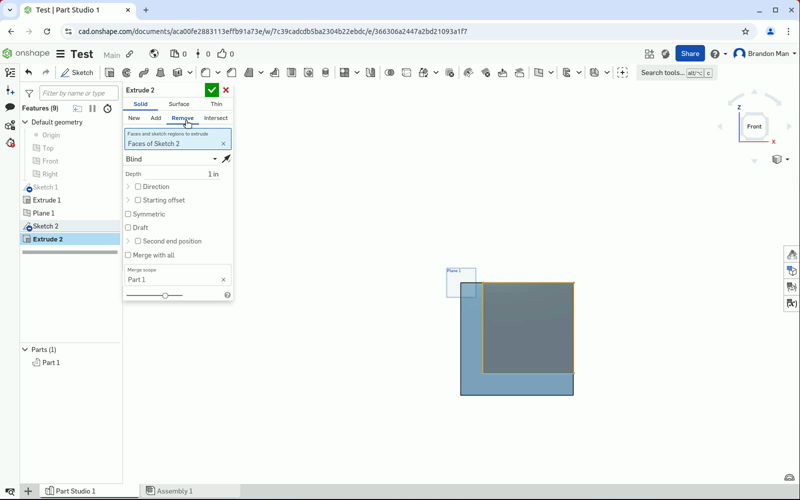
key(tab, 4)
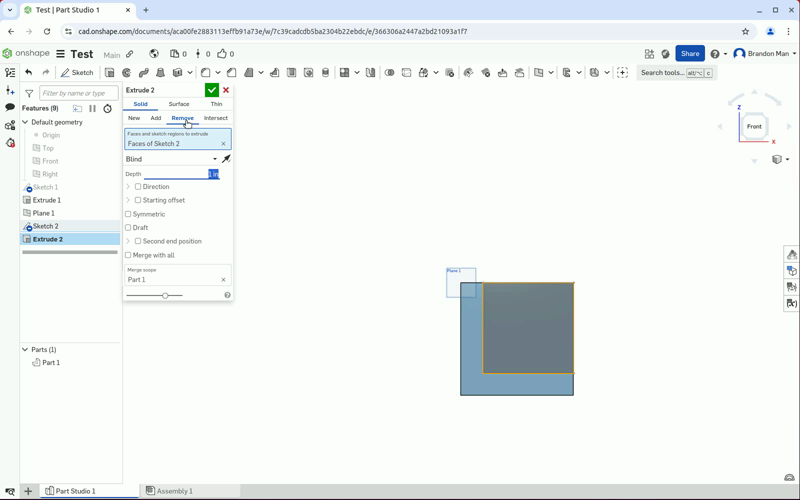
text(18.535)
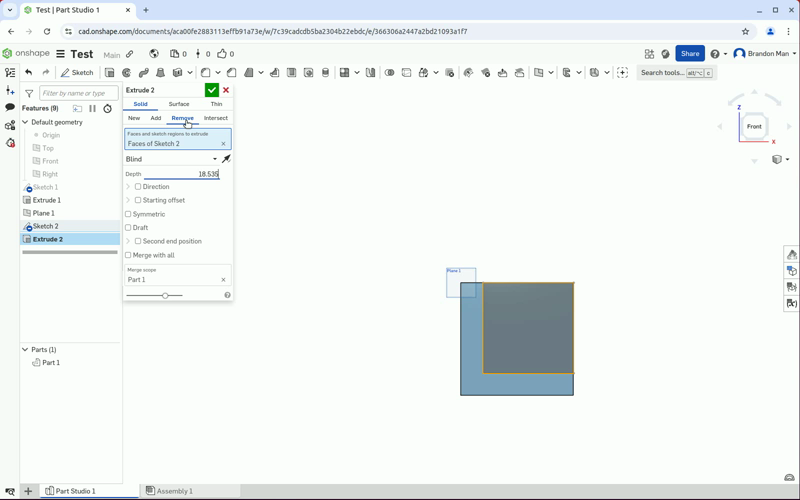
key(tab, 6)
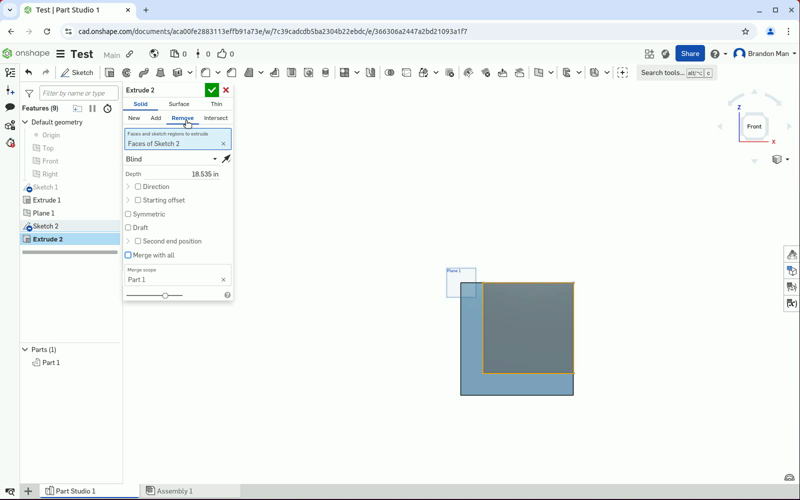
key(space)
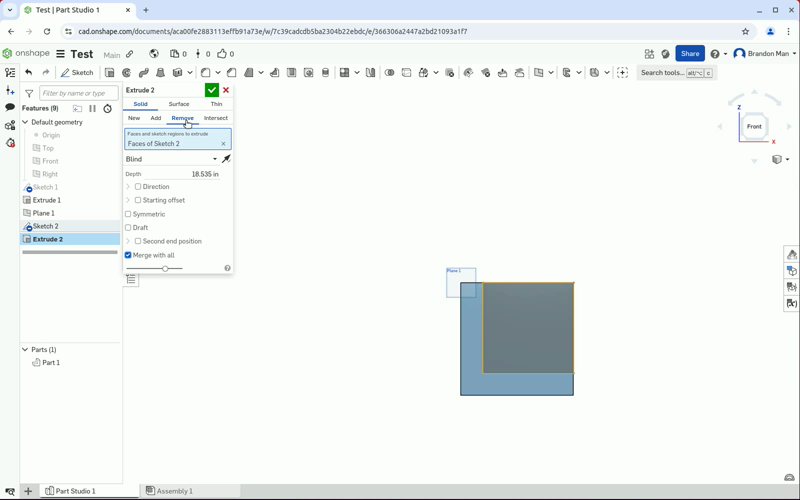
key(enter)
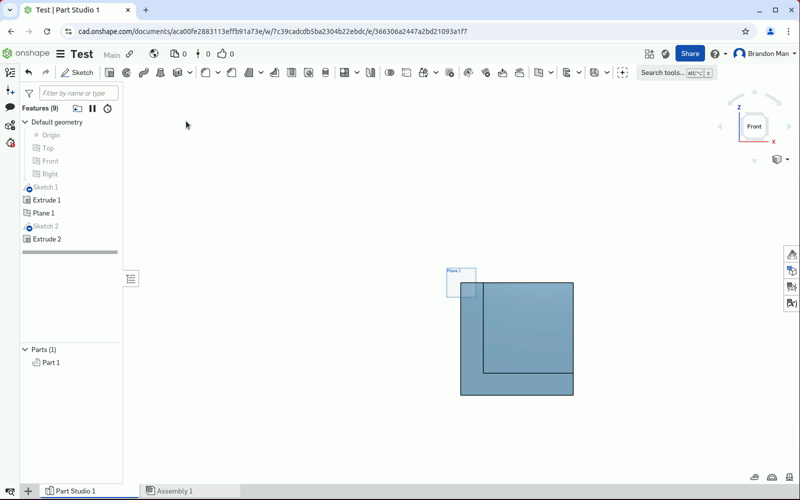
key(shift+h)
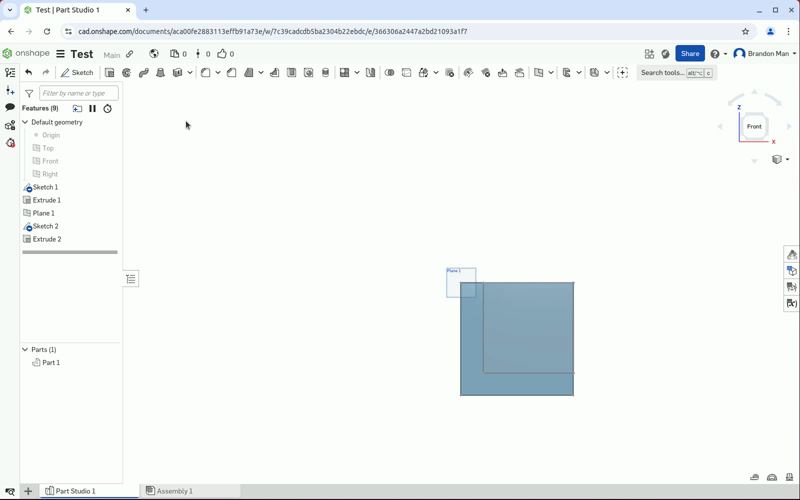
key(shift+h)
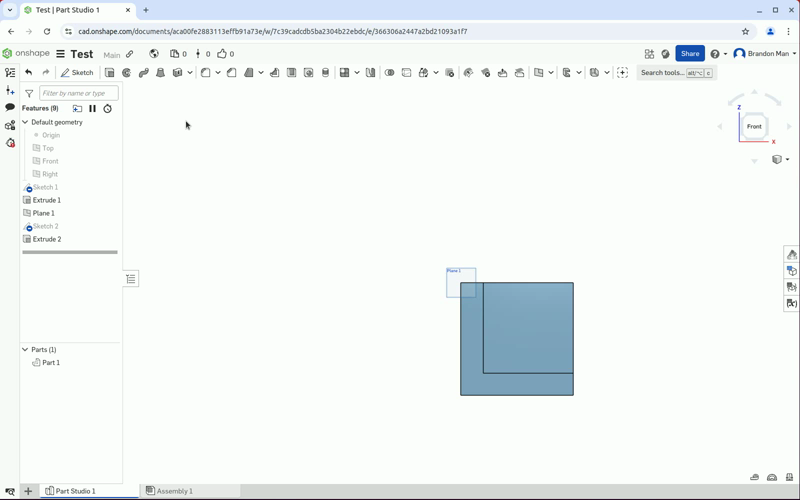
mouse_move(73, 189)
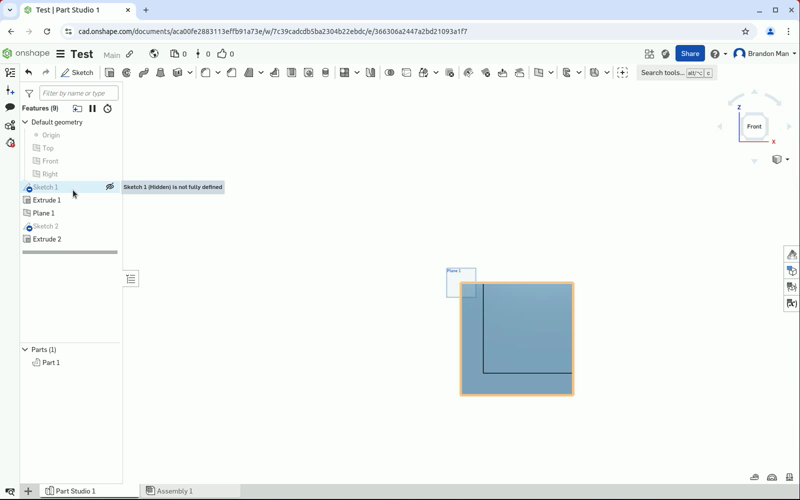
click(73, 189)
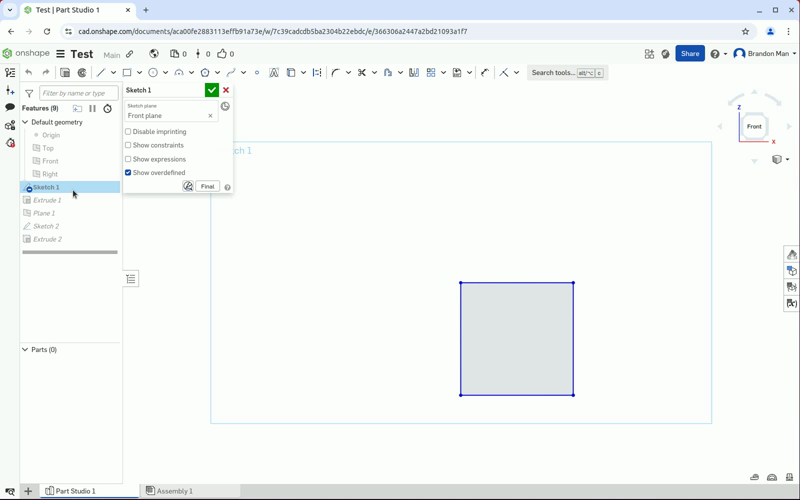
mouse_move(229, 92)
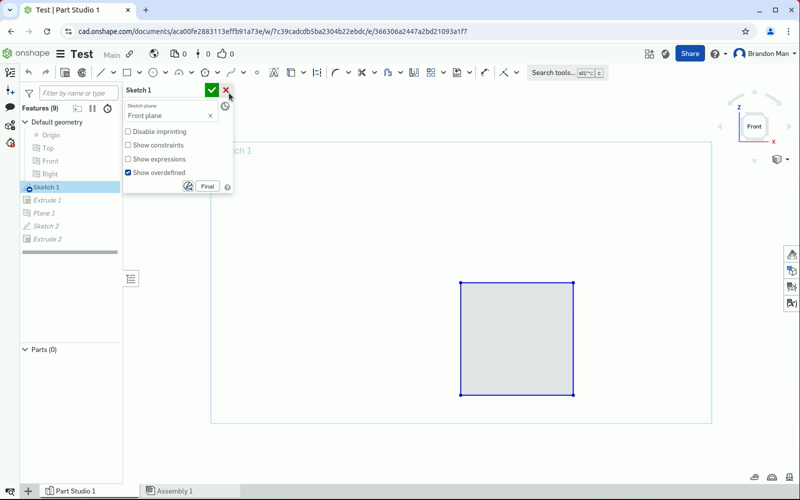
click(229, 92)
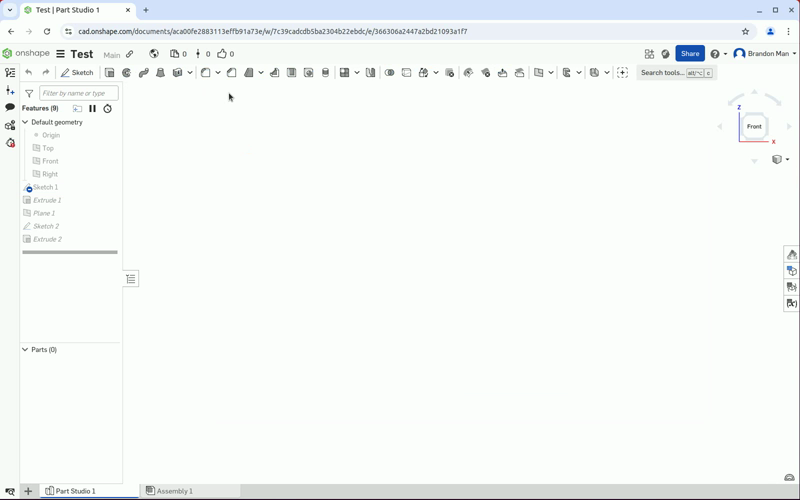
key(shift+s)
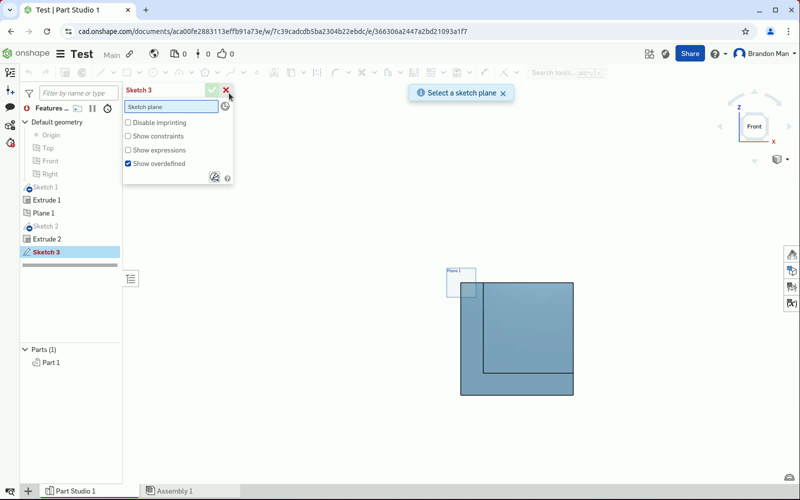
mouse_move(73, 215)
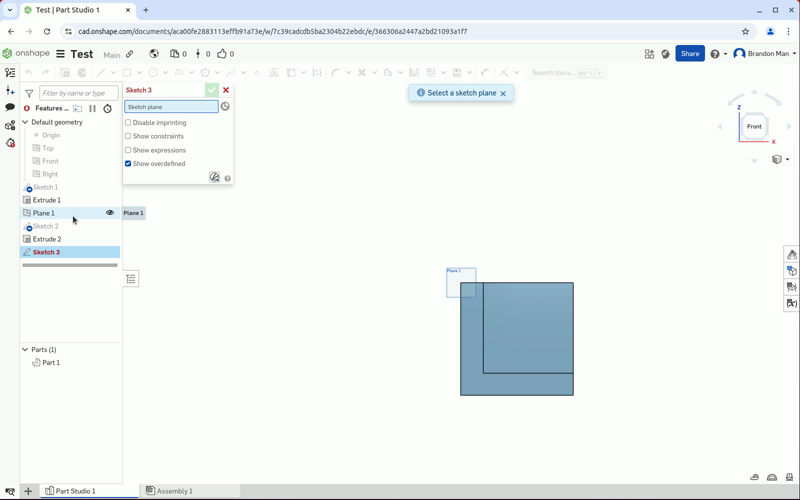
click(73, 215)
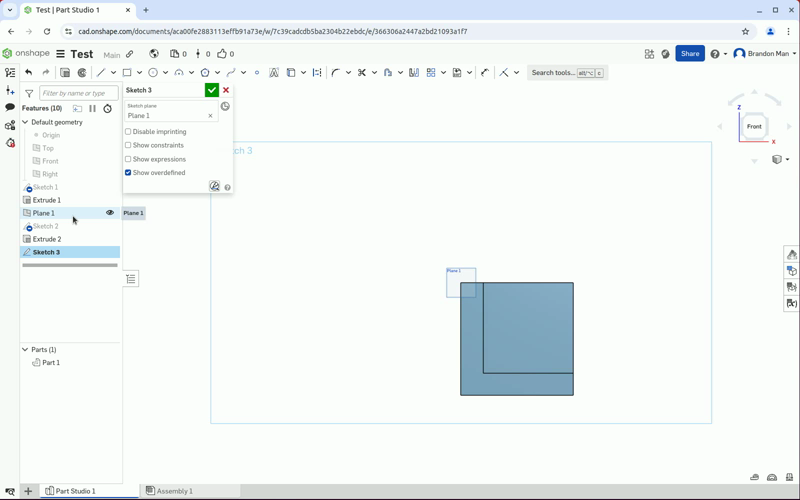
mouse_move(73, 352)
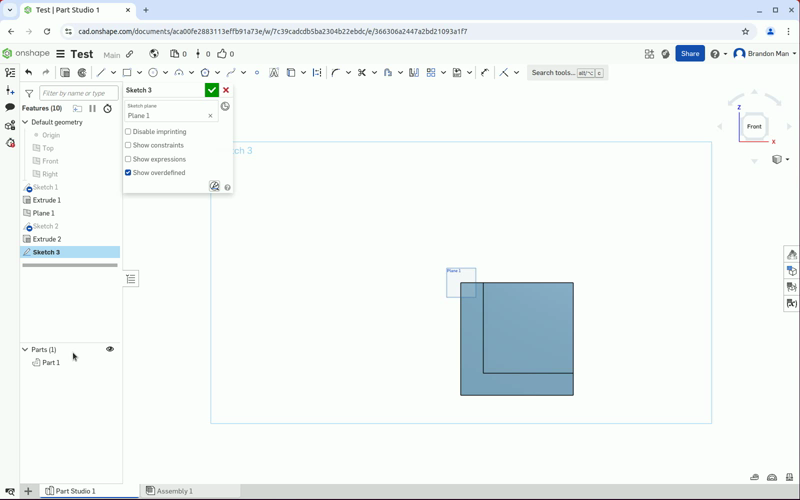
key(y)
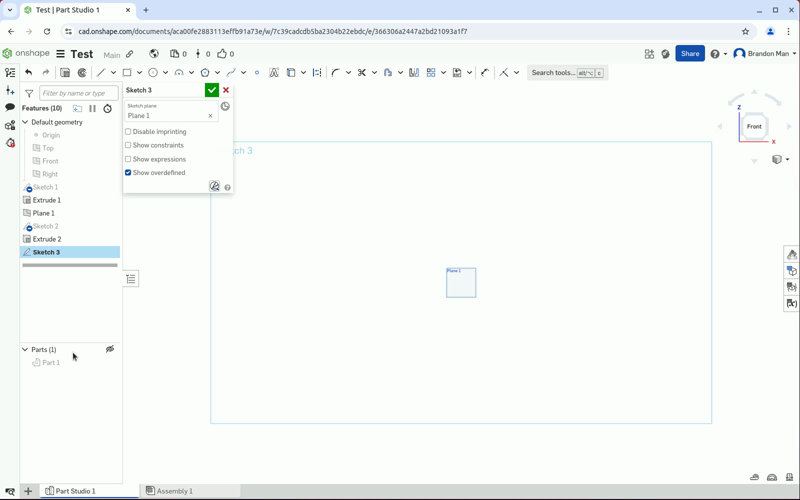
key(l)
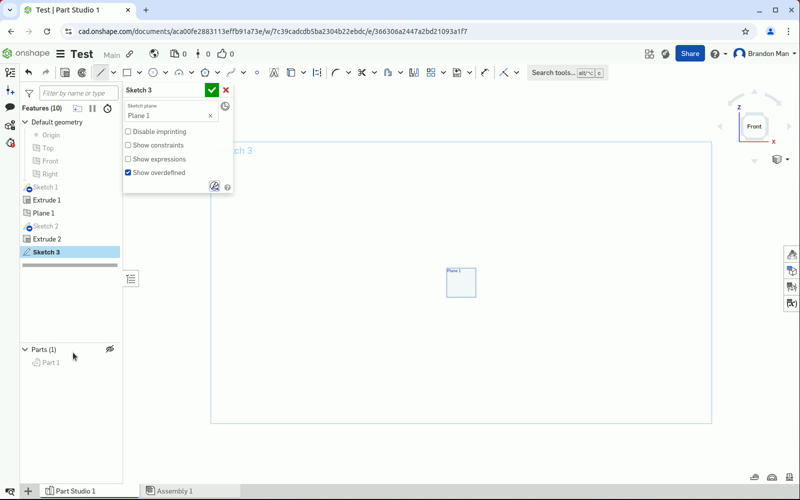
key_down(shift)
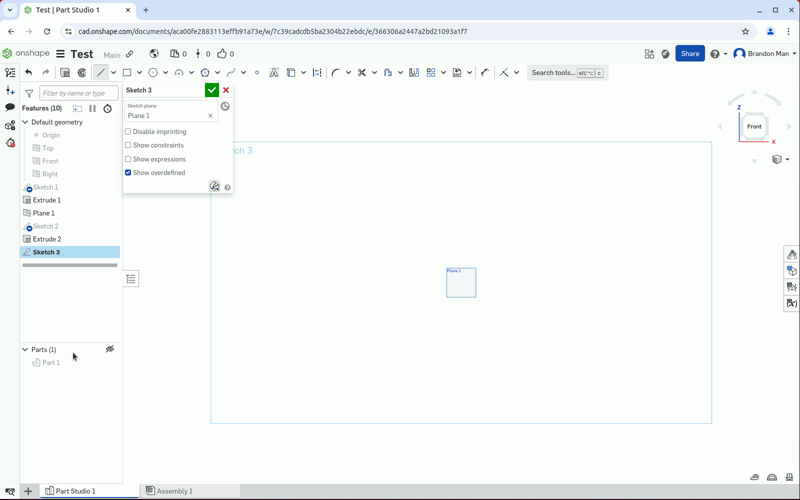
mouse_move(551, 395)
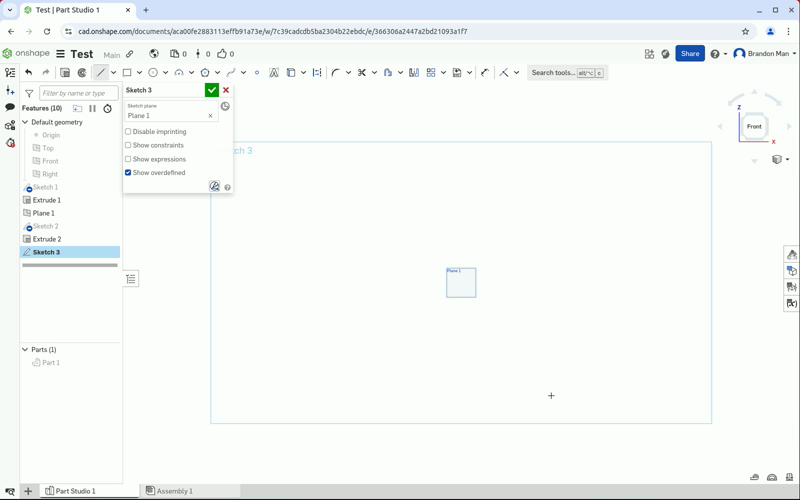
click(551, 395)
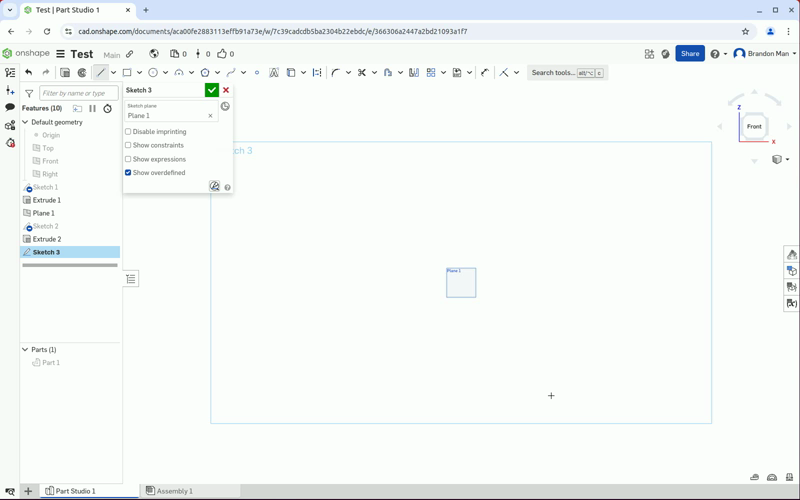
key_up(shift)
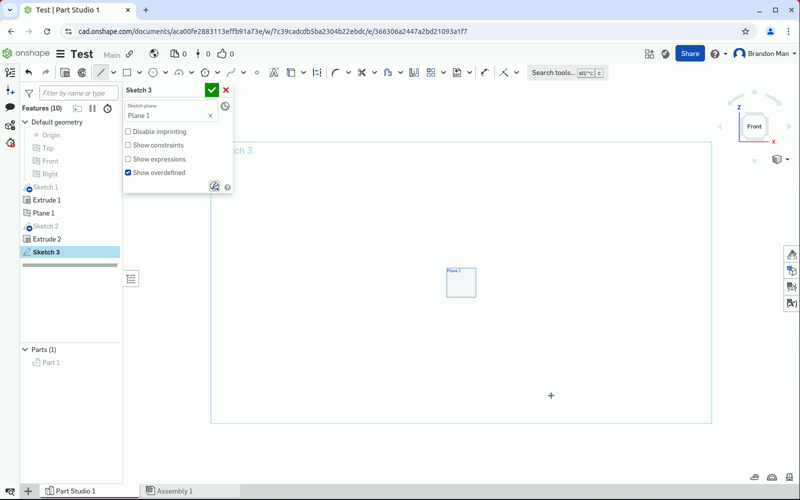
key_down(shift)
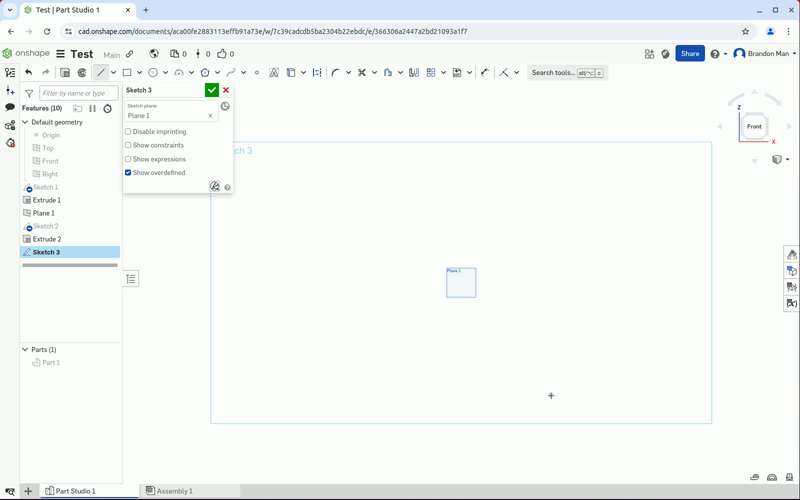
mouse_move(581, 395)
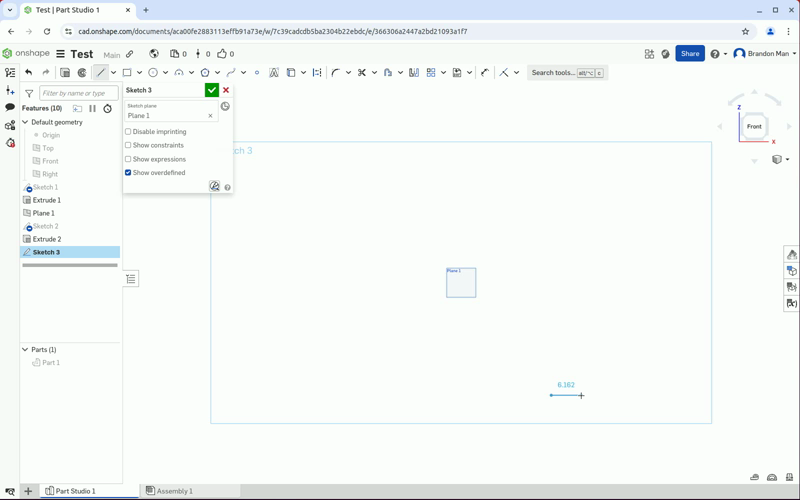
mouse_move(574, 395)
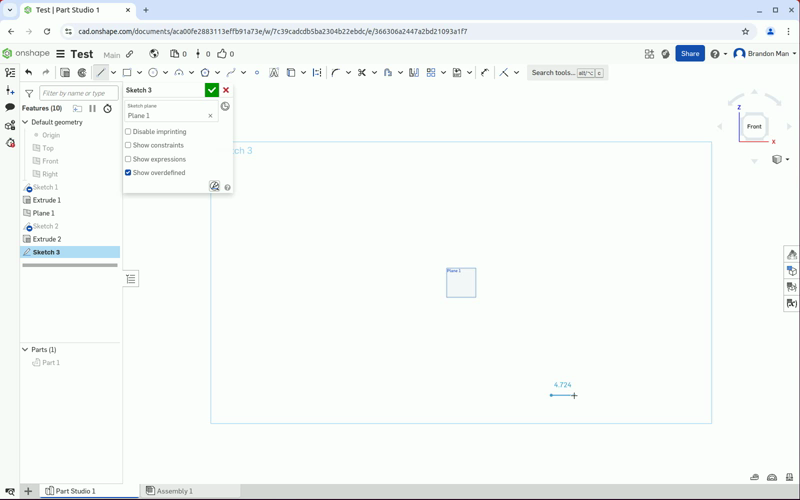
click(574, 395)
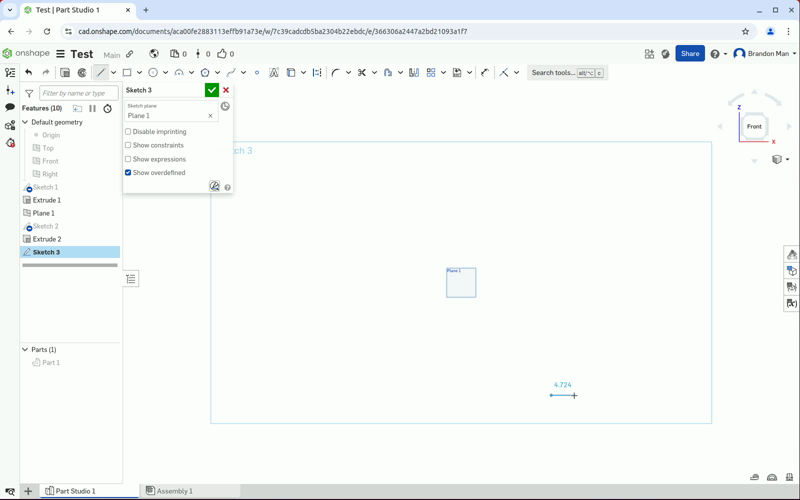
key_up(shift)
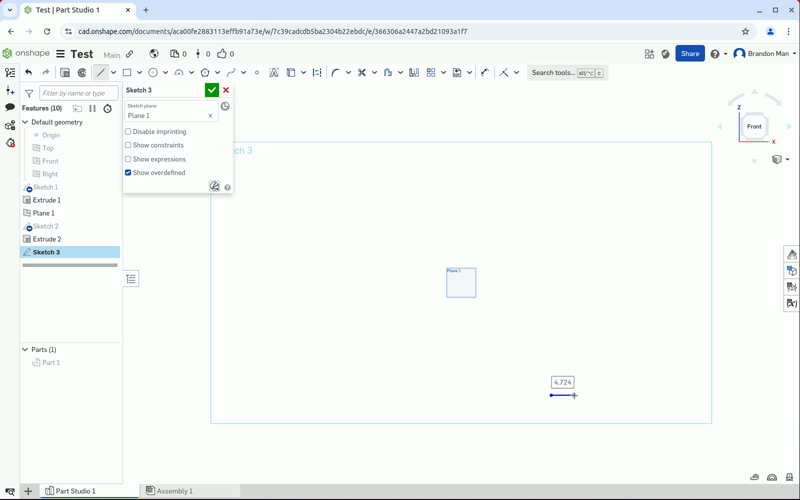
key_down(shift)
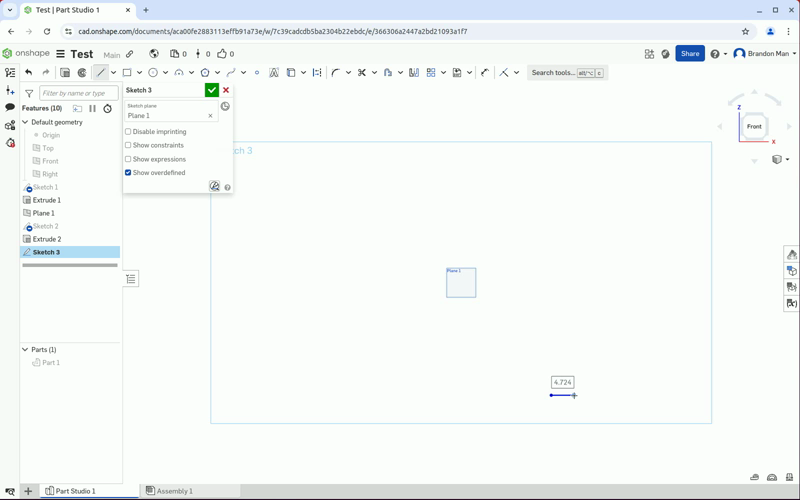
mouse_move(589, 395)
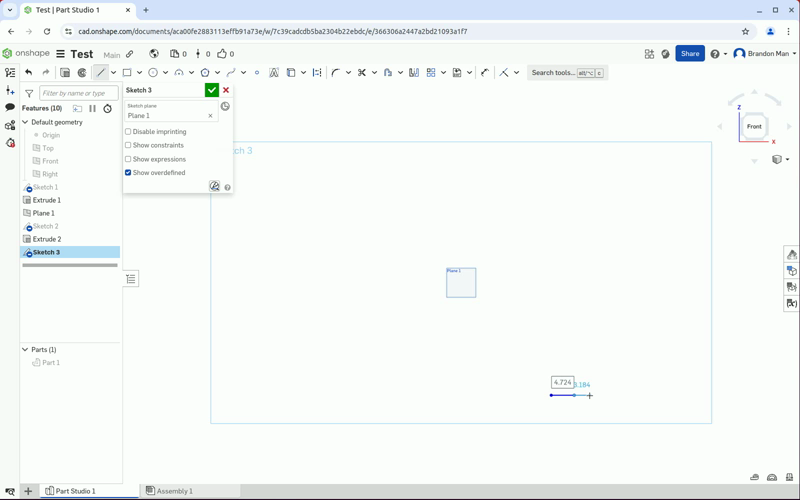
mouse_move(574, 372)
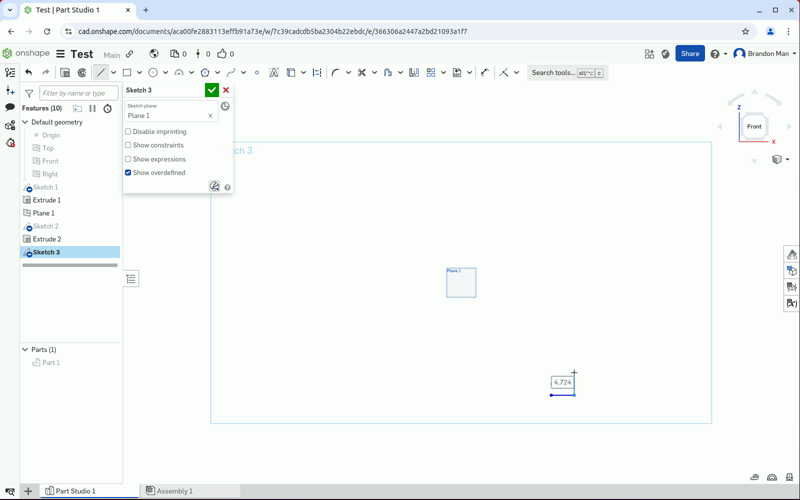
click(574, 372)
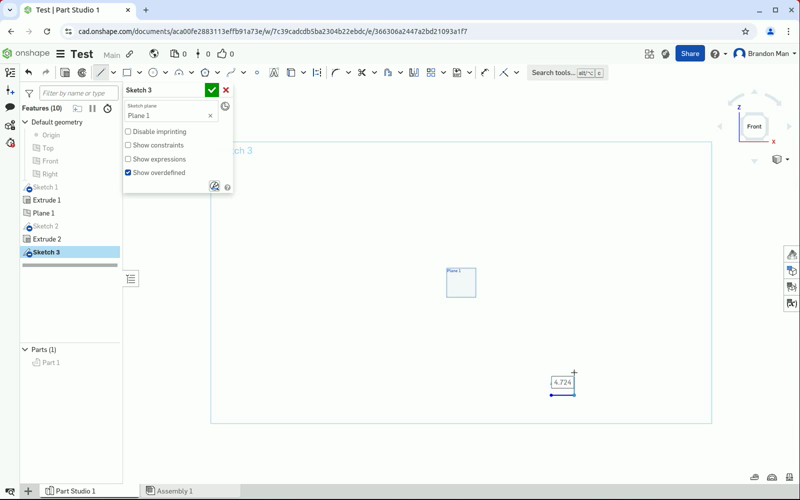
key_up(shift)
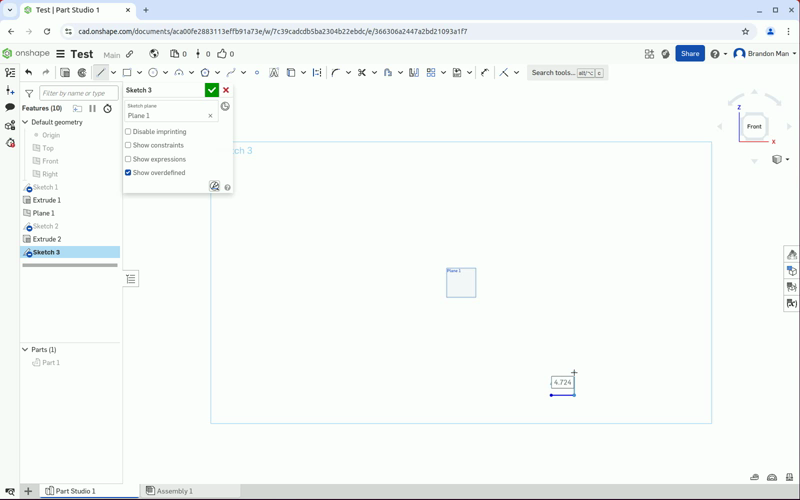
key_down(shift)
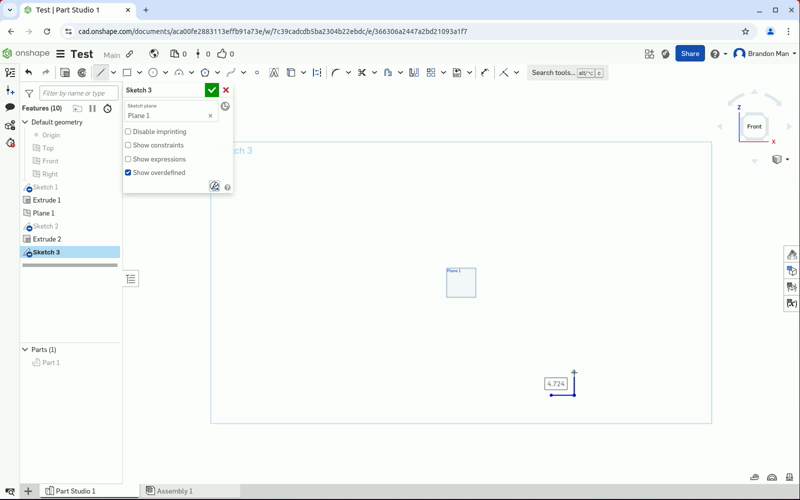
mouse_move(589, 372)
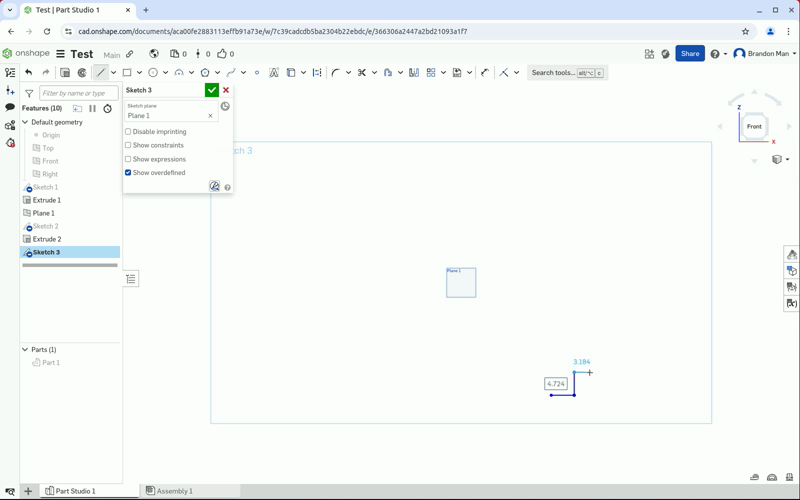
mouse_move(551, 372)
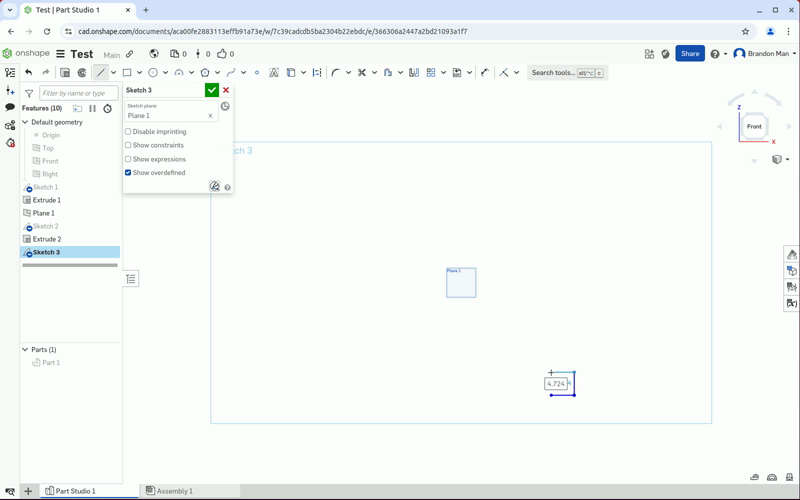
click(551, 372)
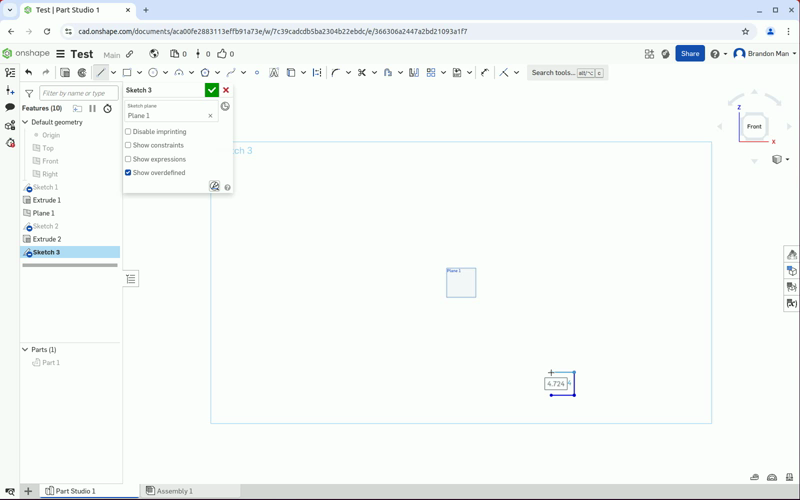
key_up(shift)
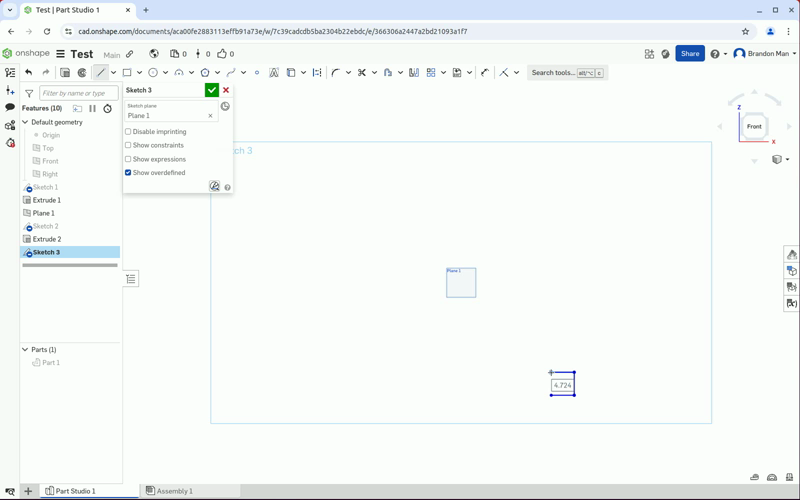
mouse_move(581, 372)
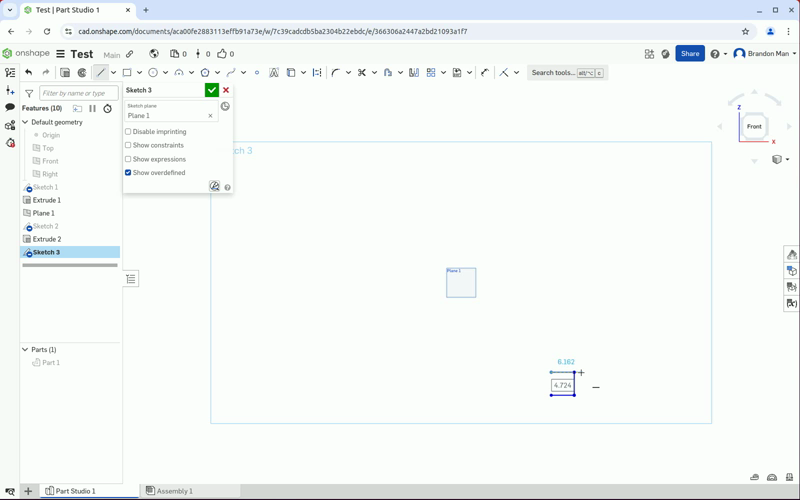
key_down(shift)
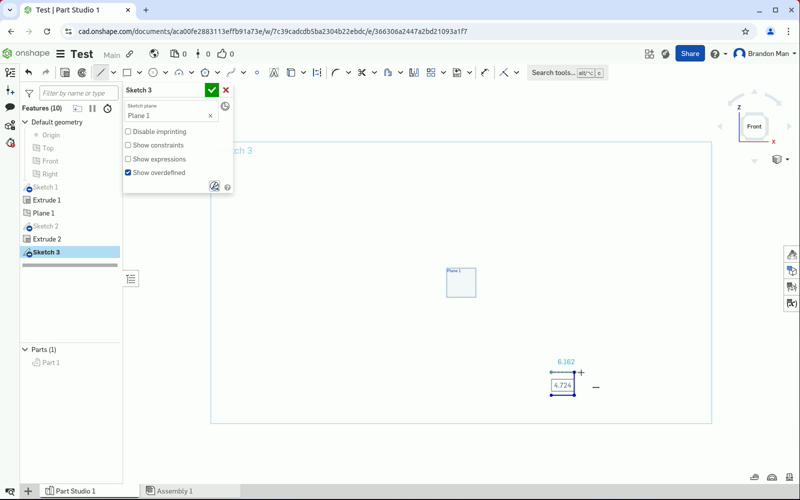
mouse_move(551, 395)
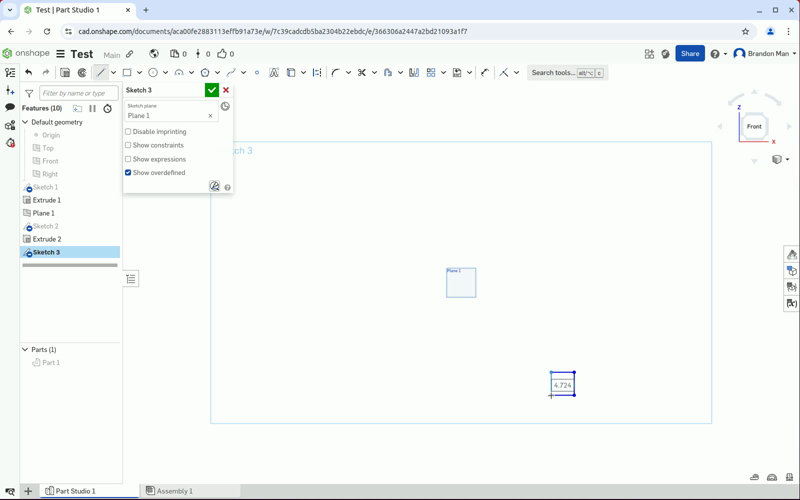
key_up(shift)
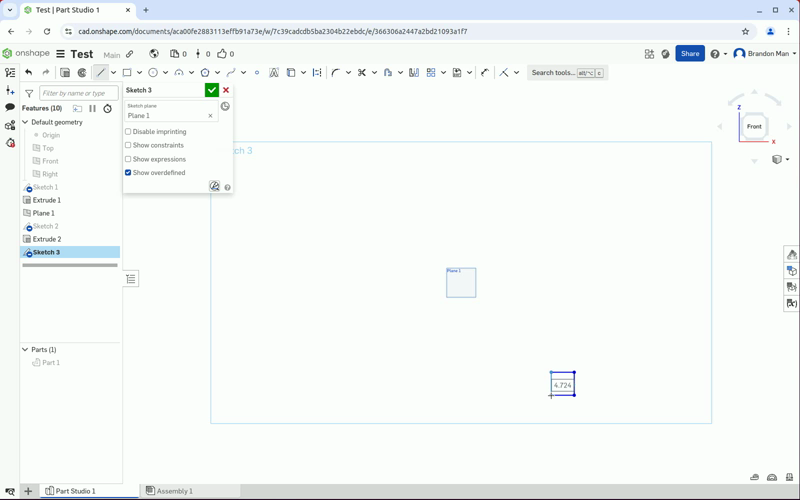
click(551, 395)
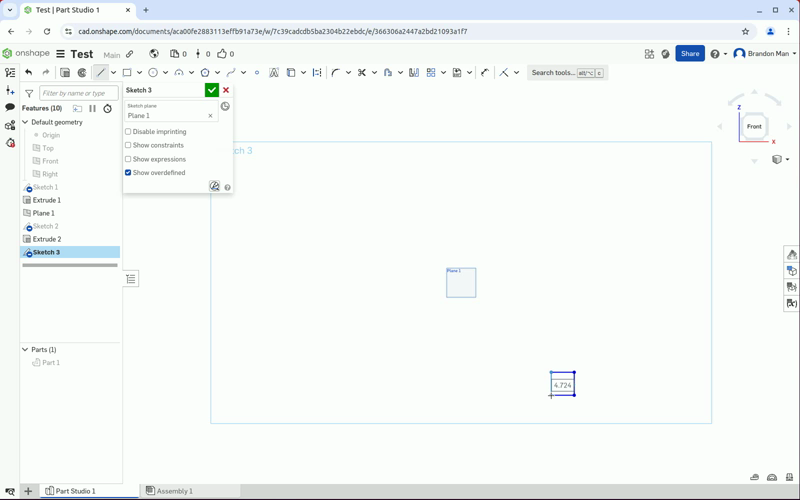
key(esc)
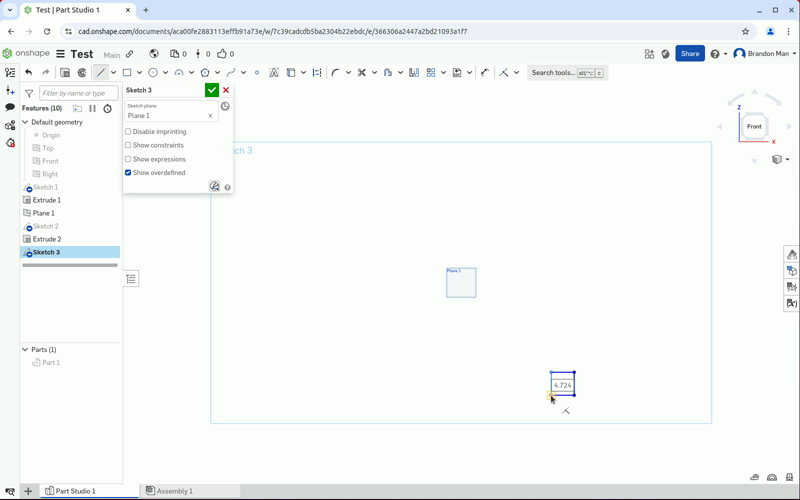
mouse_move(563, 381)
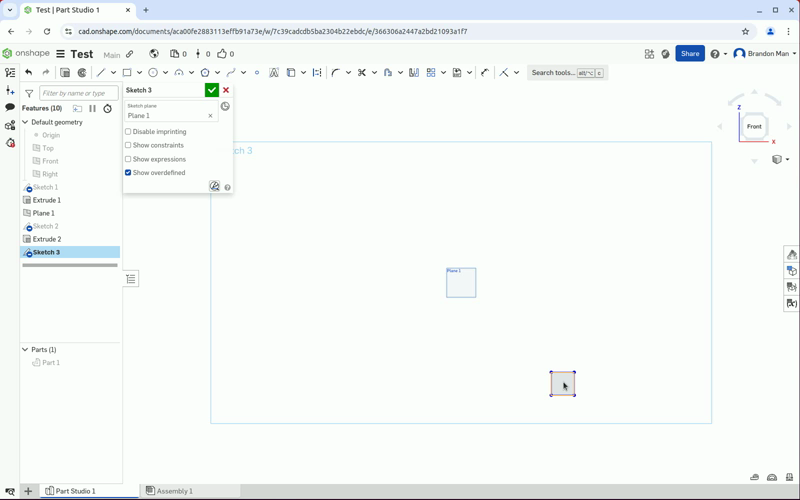
scroll(6)
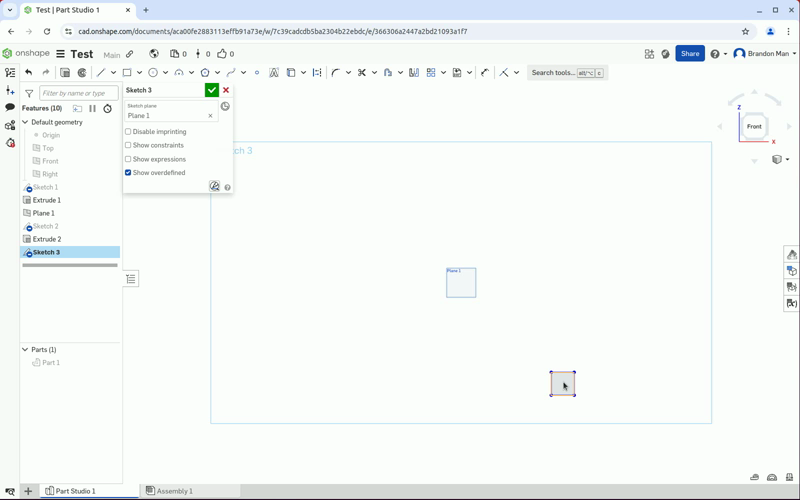
scroll(6)
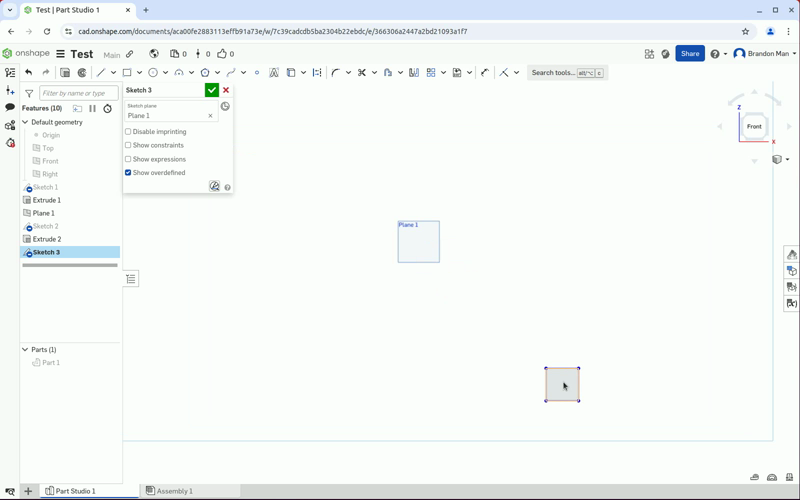
scroll(6)
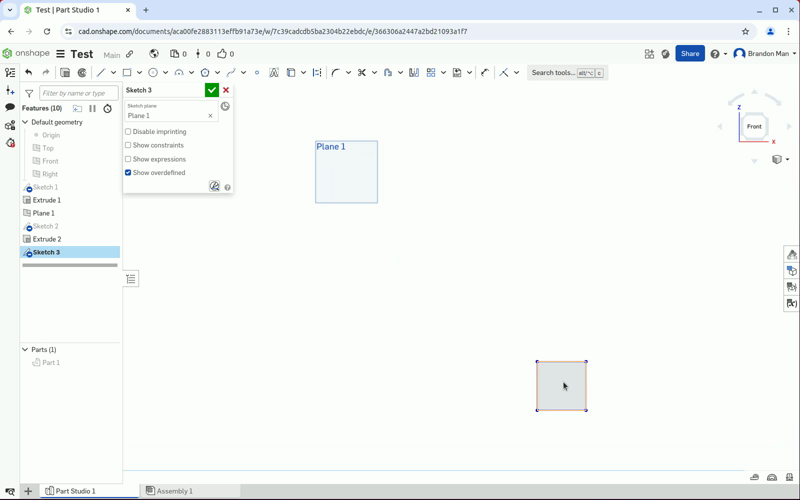
scroll(6)
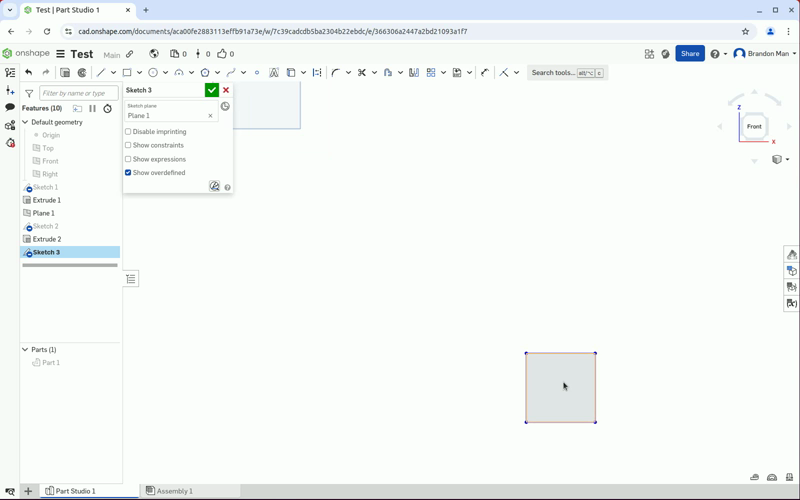
scroll(6)
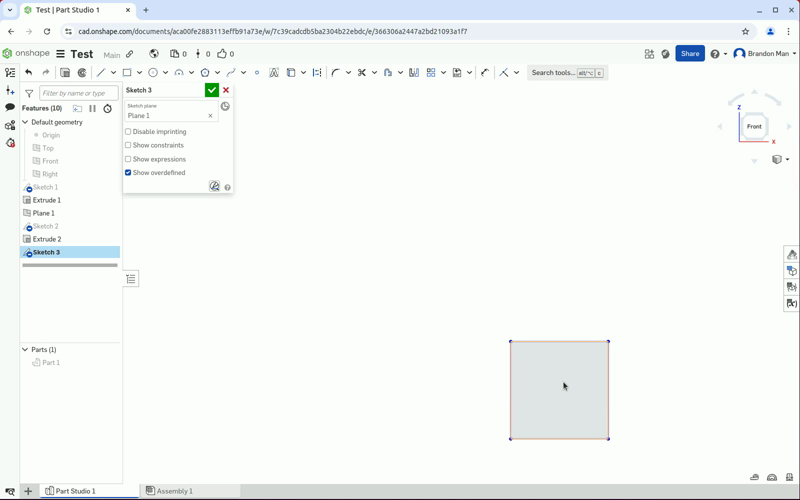
scroll(6)
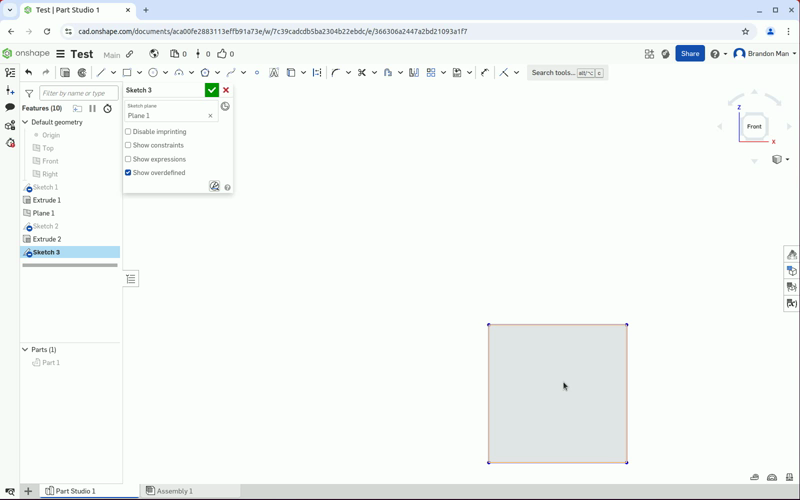
scroll(6)
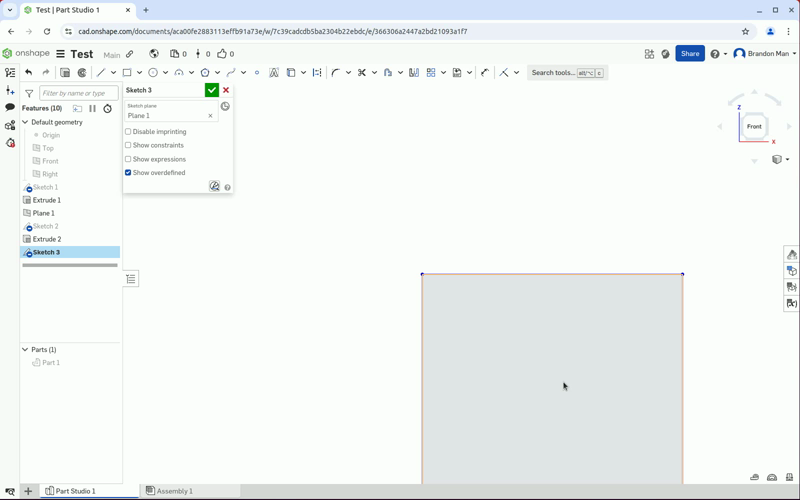
click(563, 381)
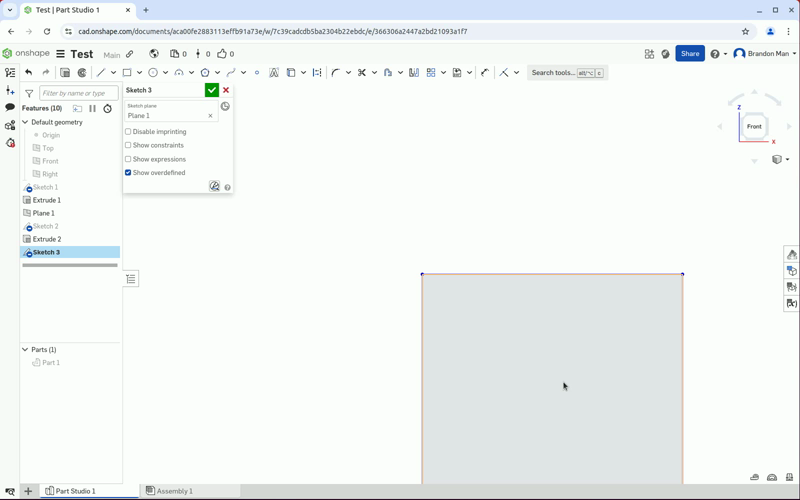
scroll(-6)
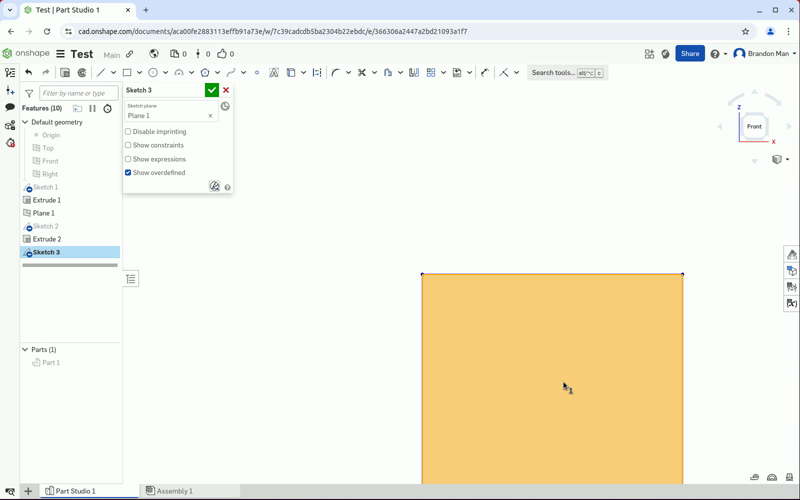
scroll(-6)
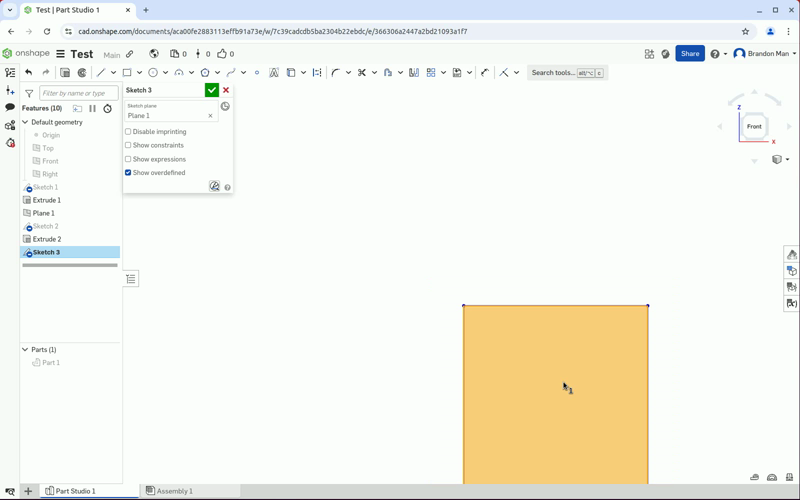
scroll(-6)
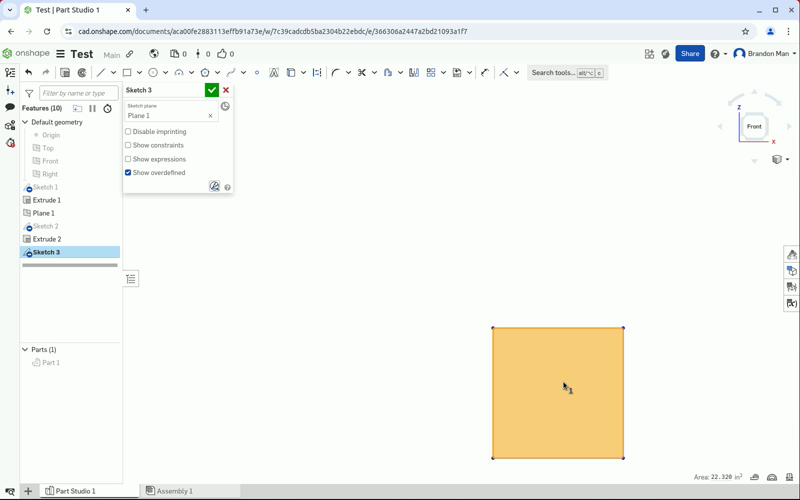
scroll(-6)
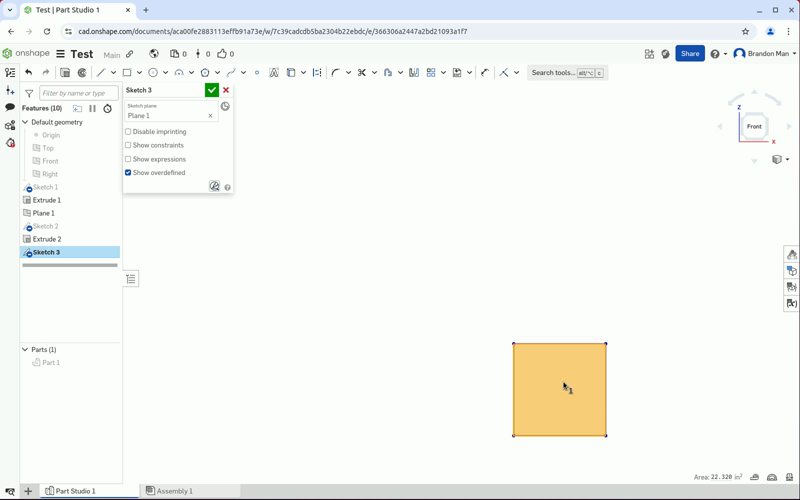
scroll(-6)
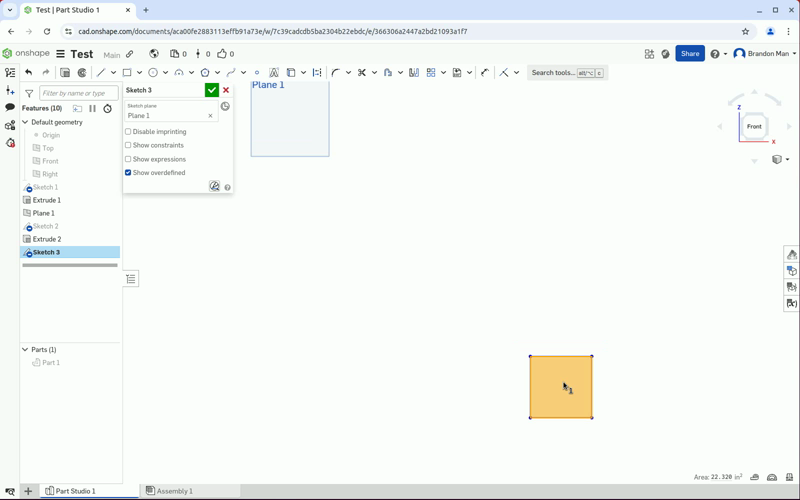
scroll(-6)
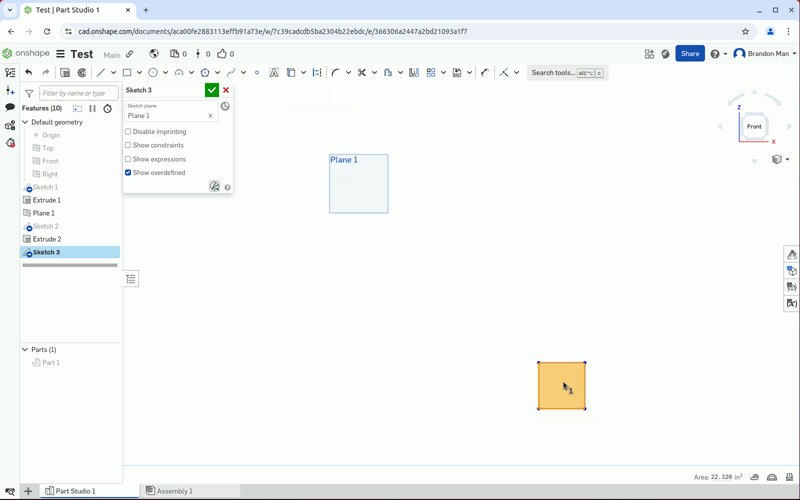
scroll(-6)
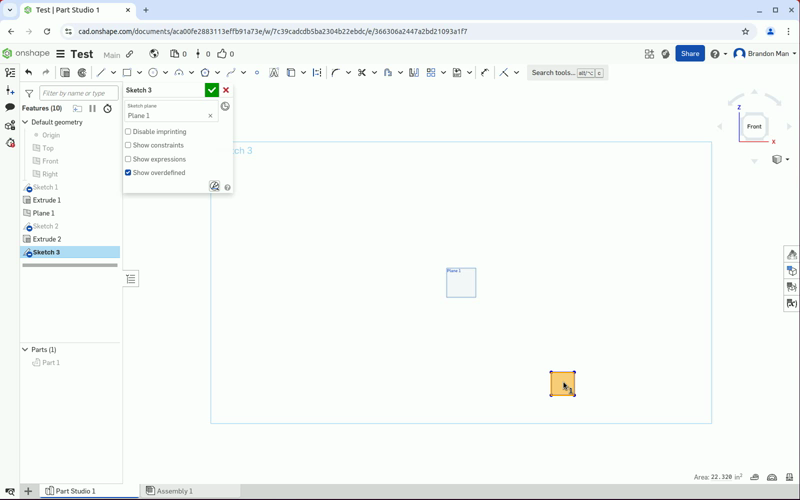
mouse_move(73, 352)
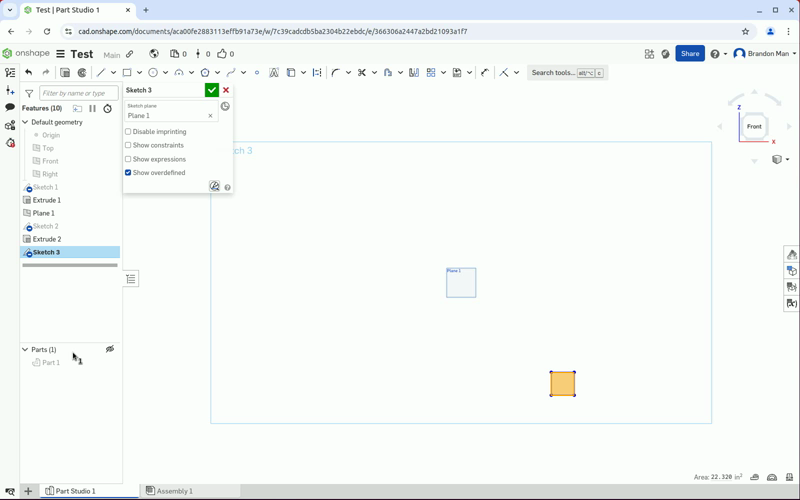
key(shift+y)
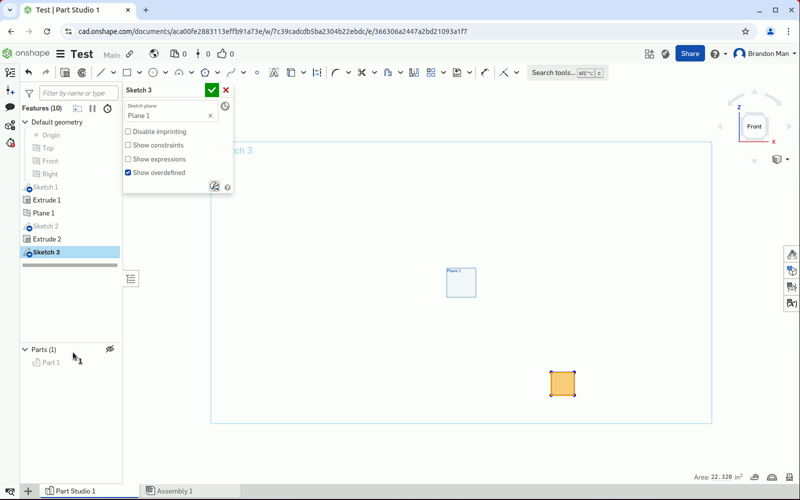
key(shift+e)
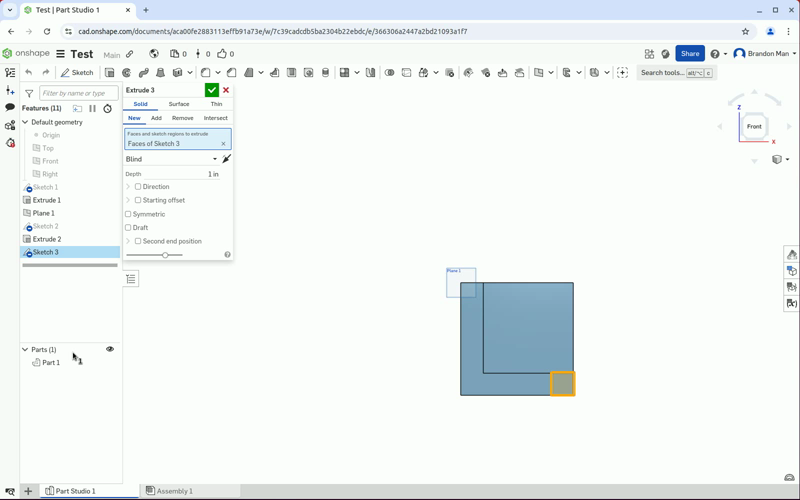
mouse_move(143, 106)
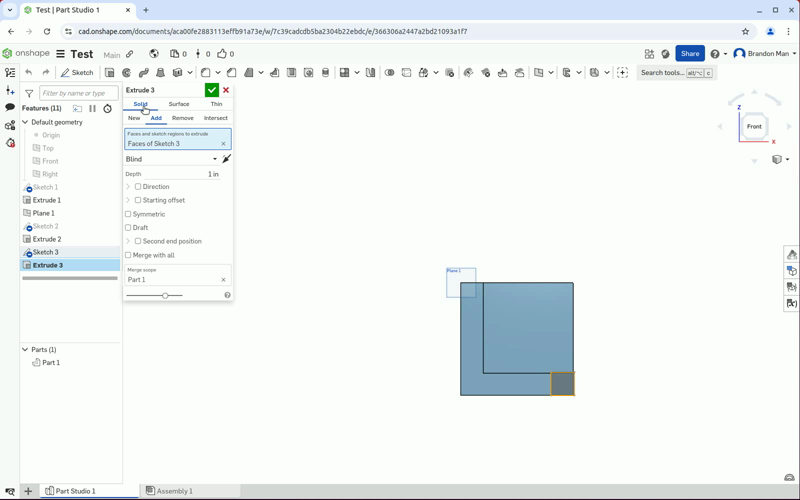
click(143, 106)
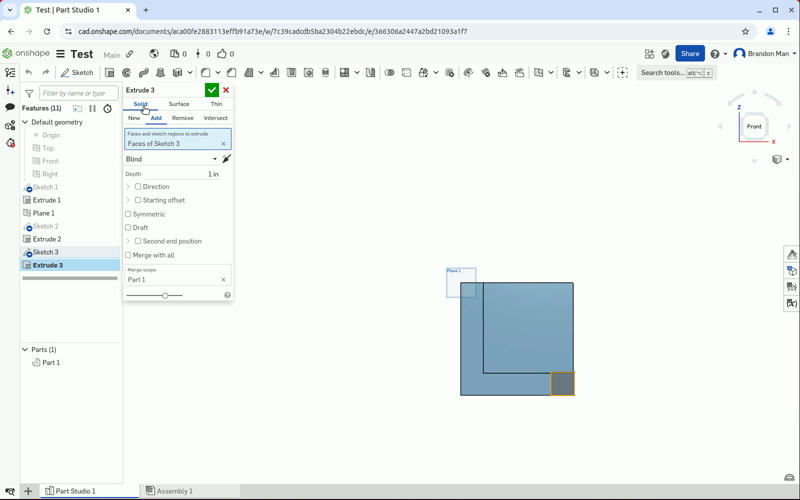
mouse_move(186, 120)
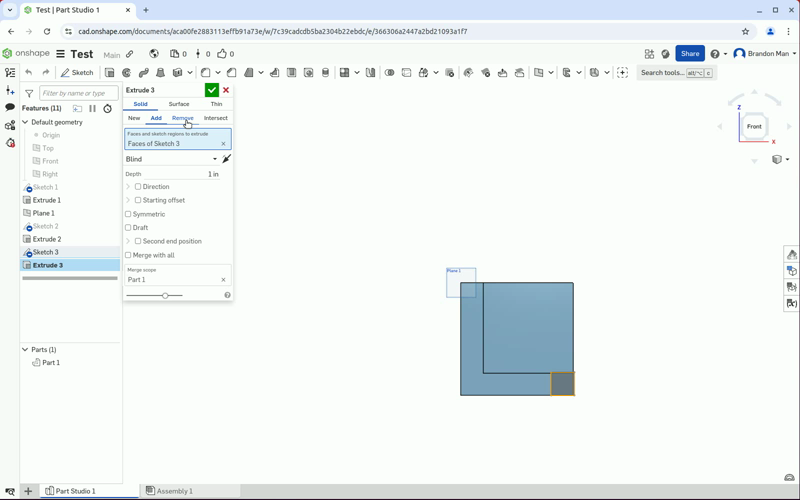
click(186, 120)
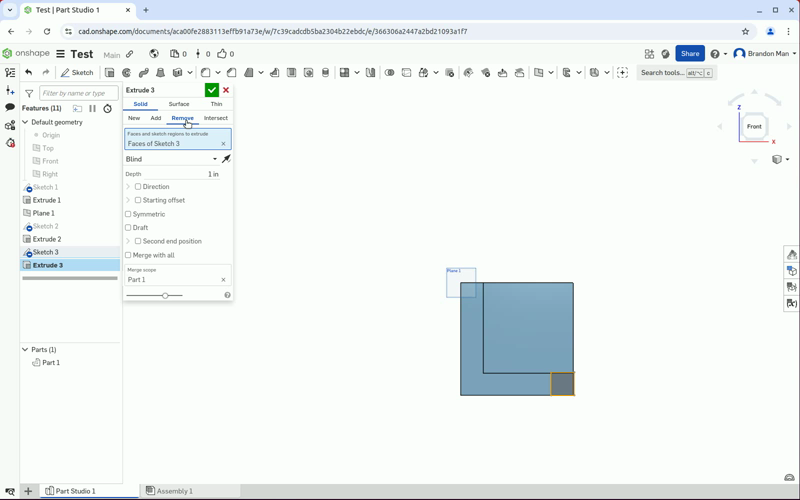
key(tab, 4)
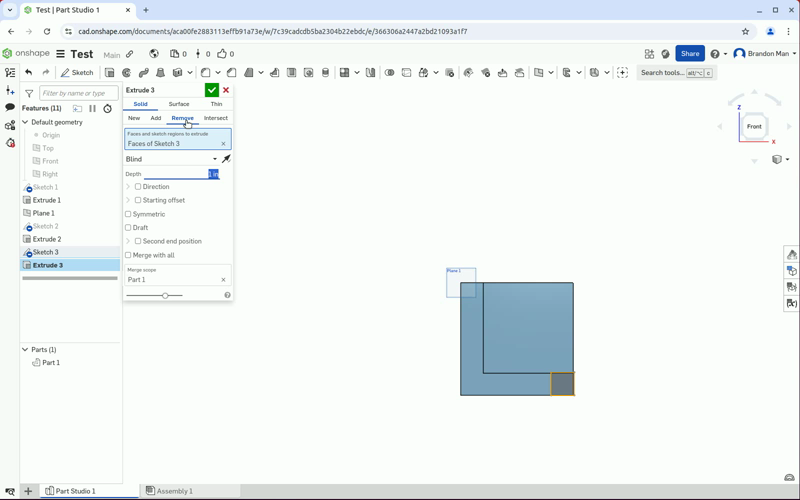
text(4.574)
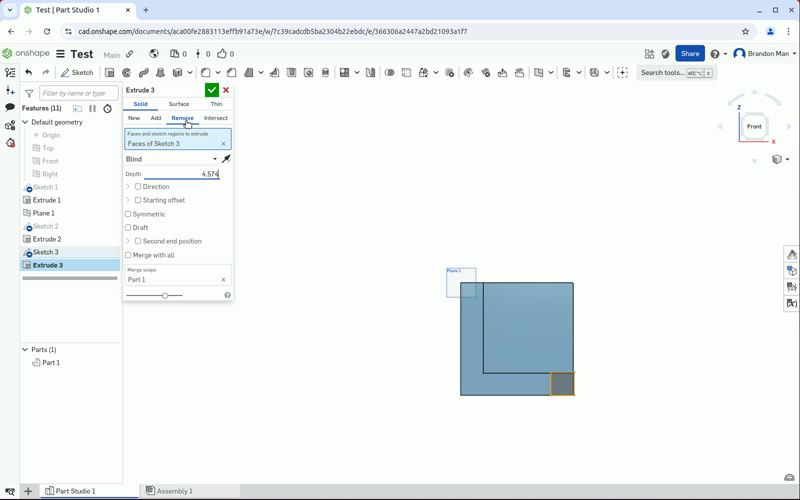
key(tab, 6)
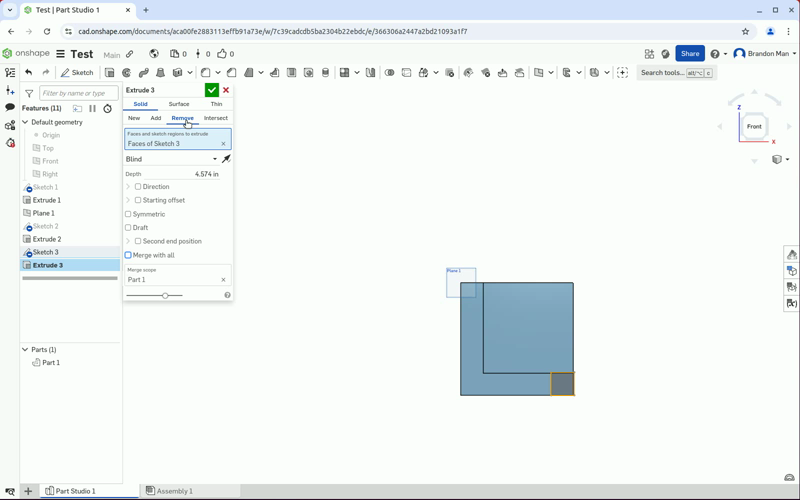
key(space)
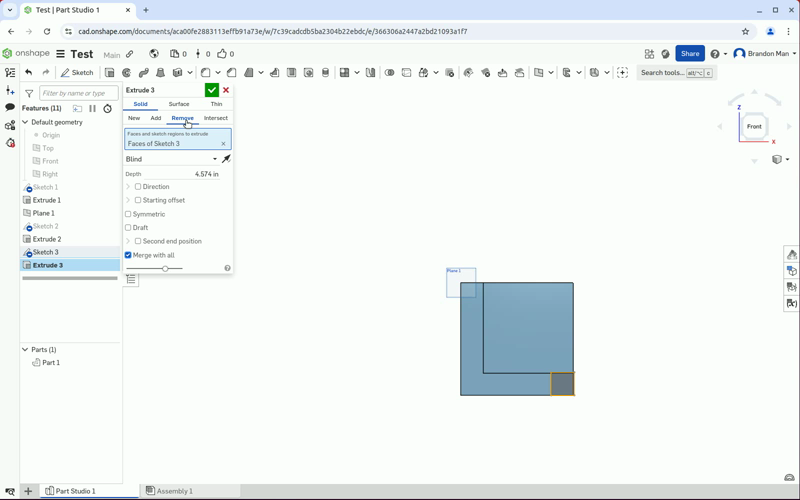
key(enter)
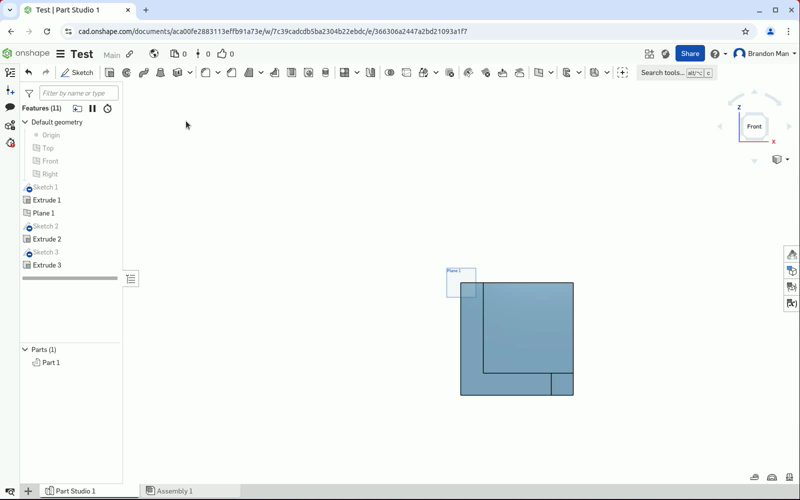
key(shift+h)
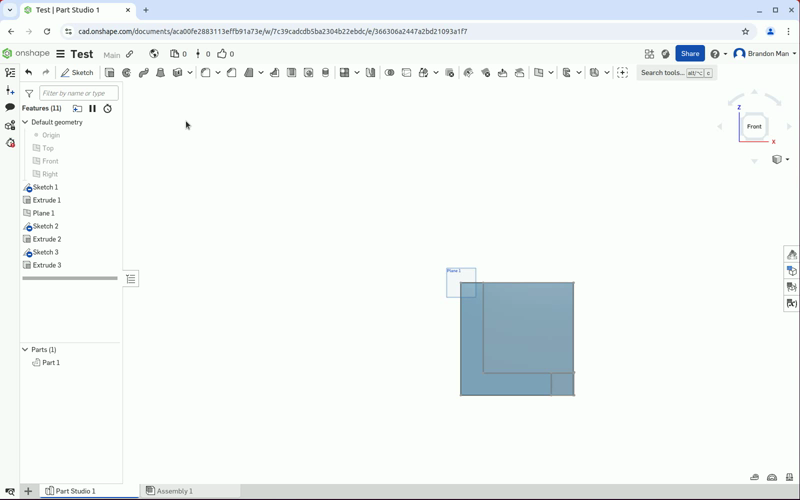
key(shift+h)
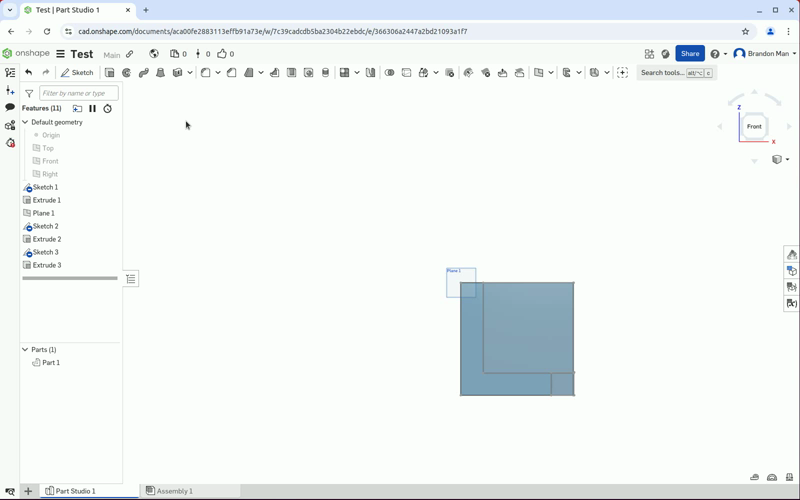
key(shift+7)
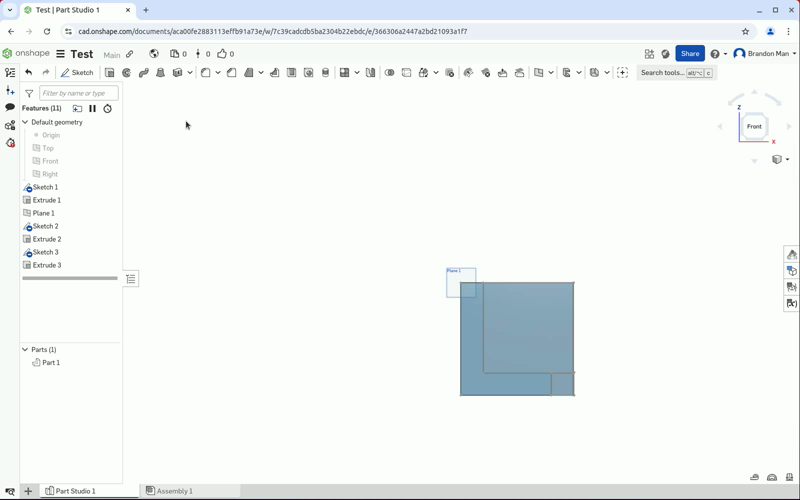
key(left, 2)
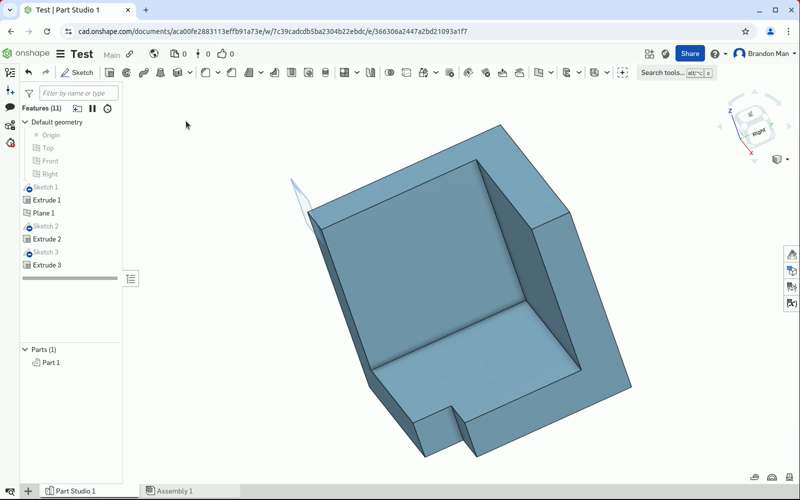
key(down, 2)
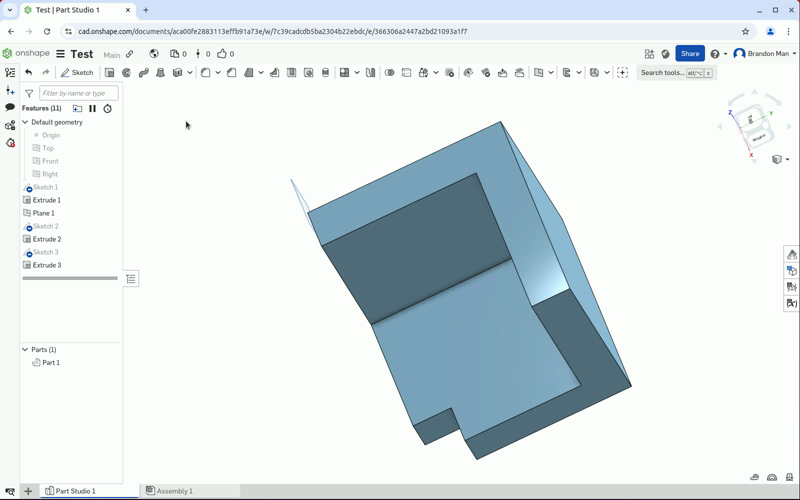
key(up, 2)
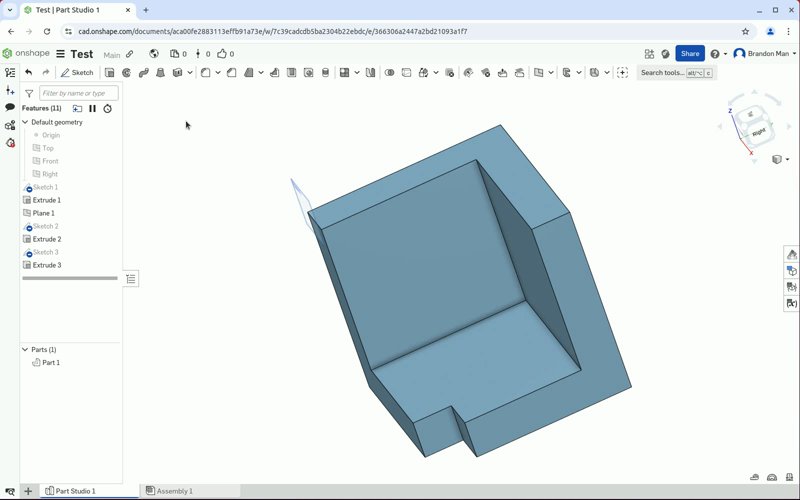
key(right, 2)
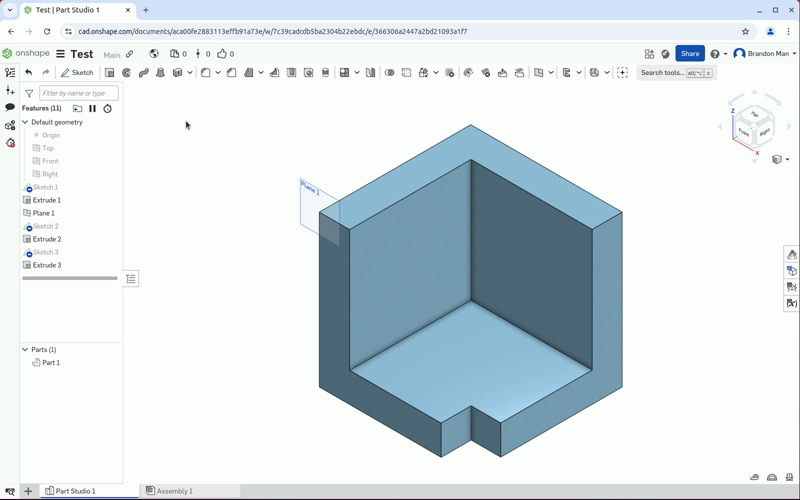
mouse_move(73, 189)
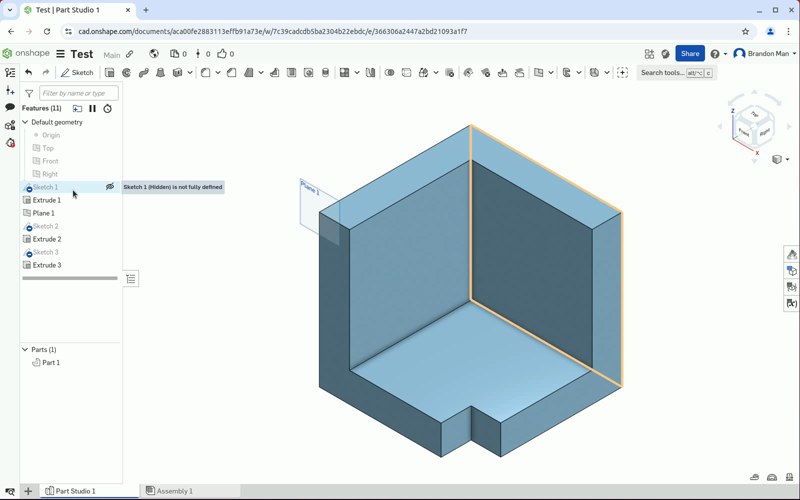
click(73, 189)